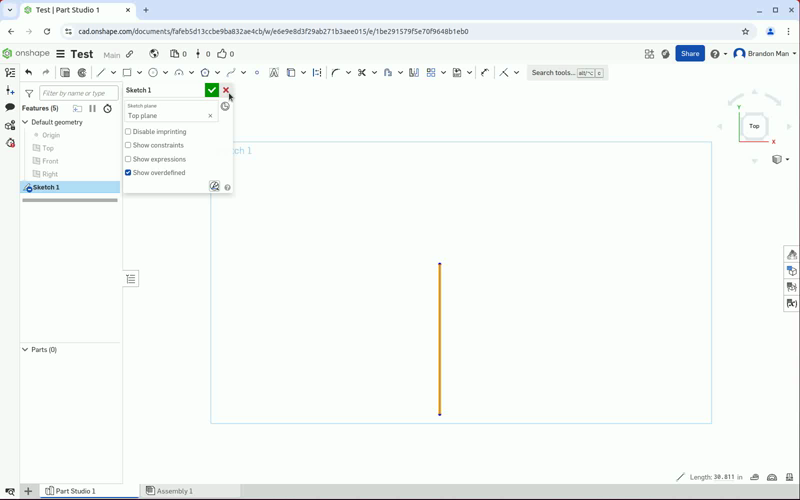
key(shift+h)
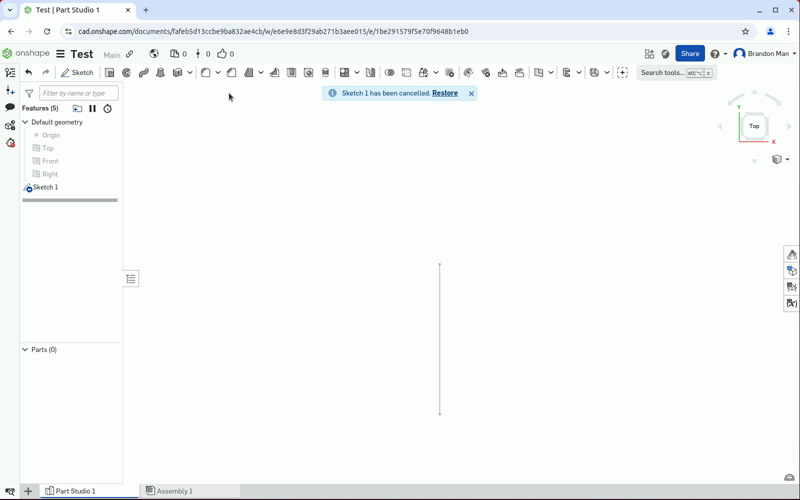
mouse_move(73, 352)
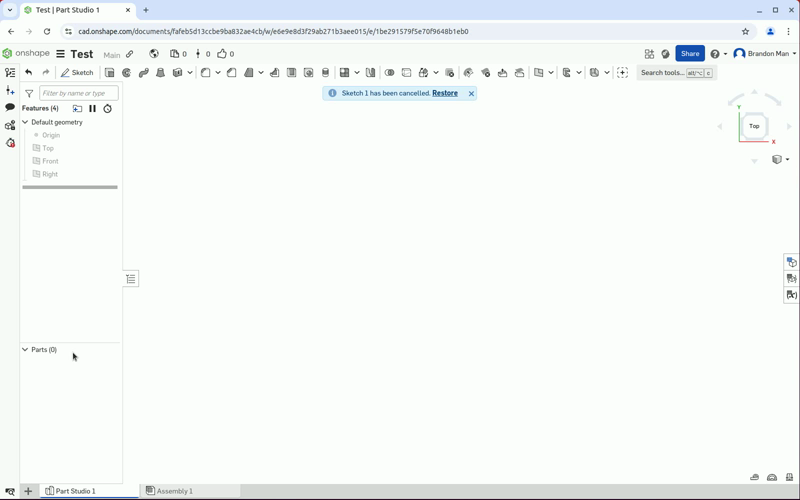
key(y)
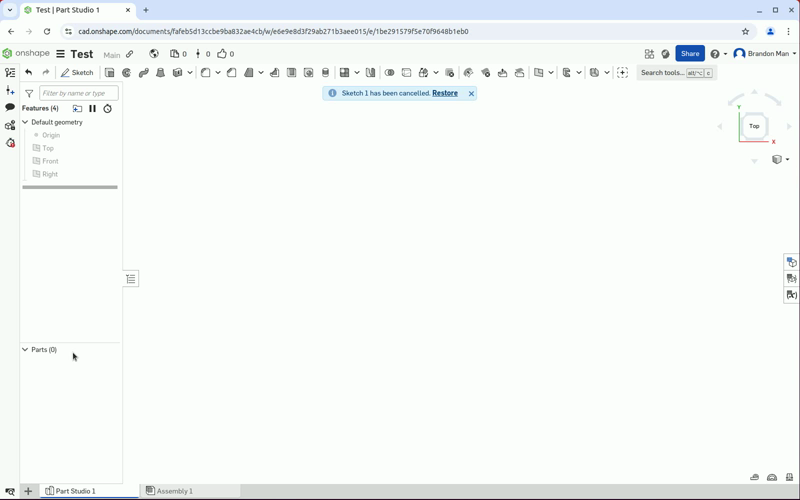
key(shift+p)
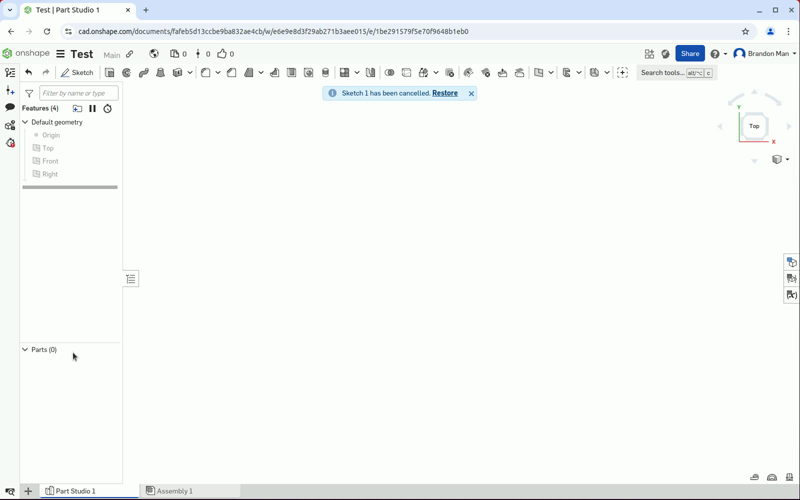
key(space)
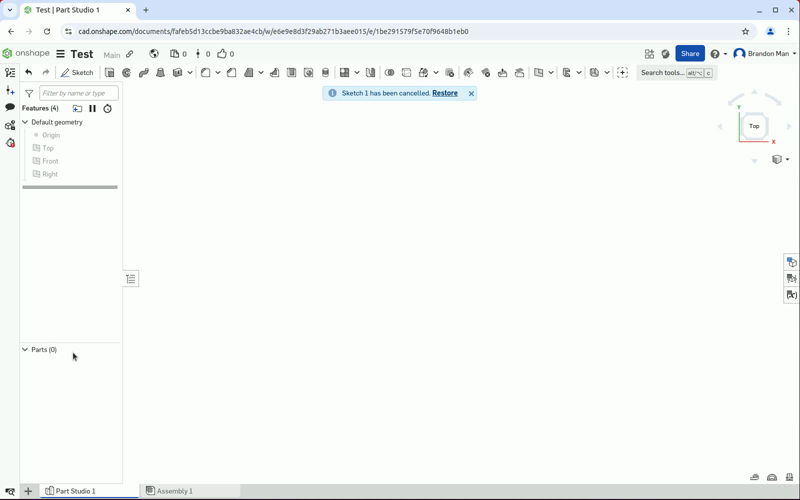
key_down(shift)
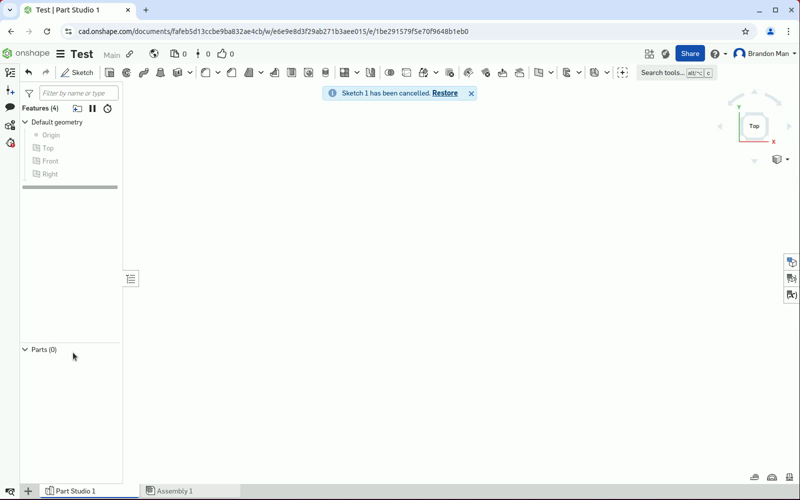
key(up)
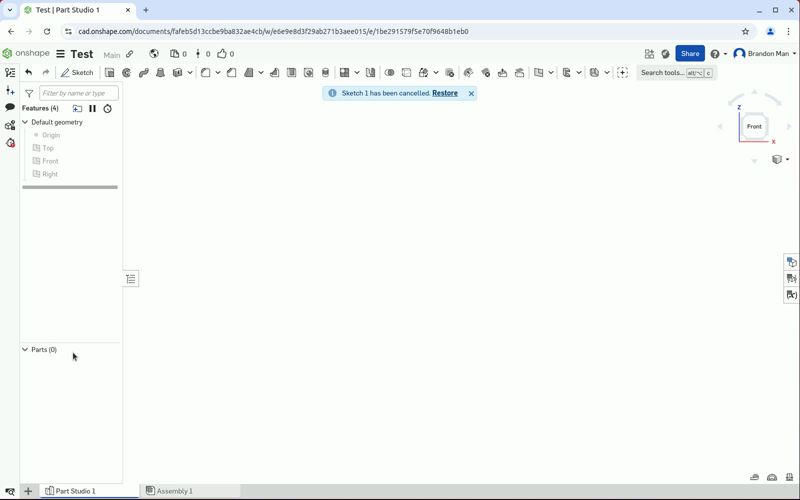
key_up(shift)
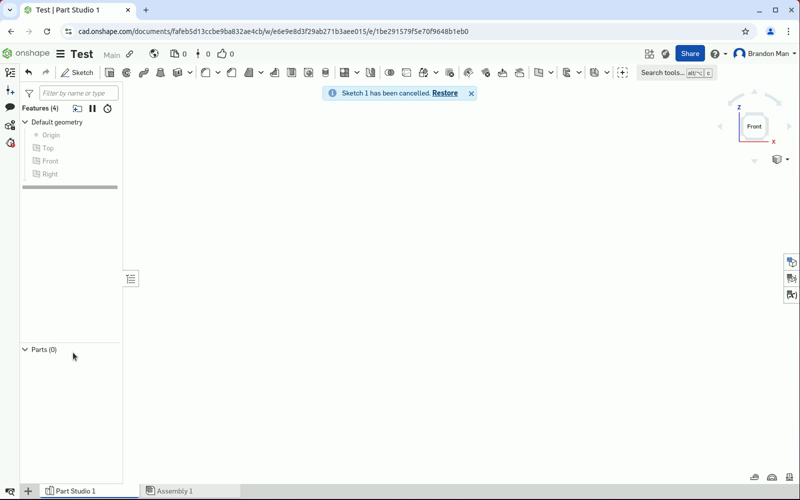
mouse_move(73, 352)
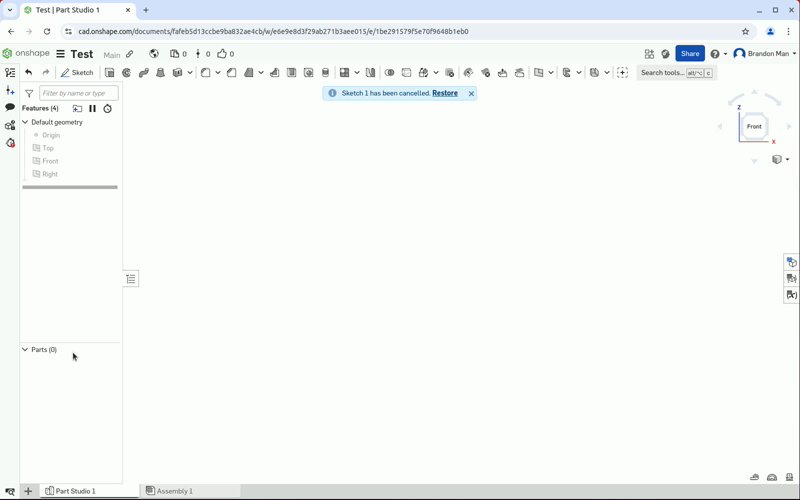
key(shift+y)
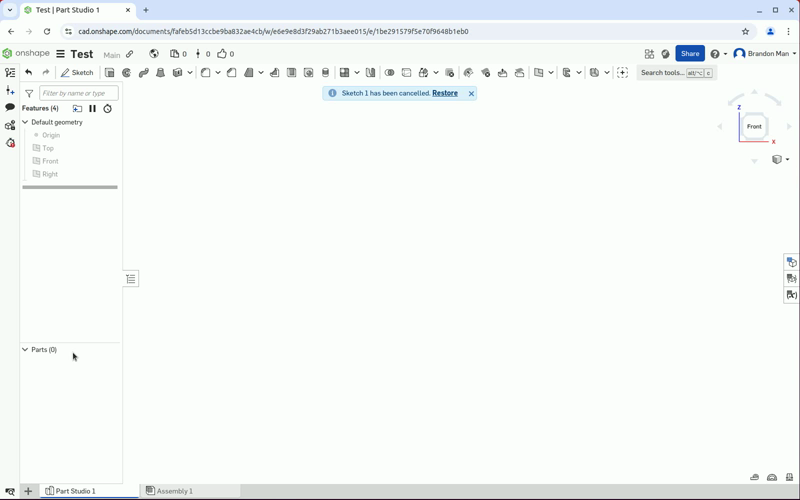
key(shift+s)
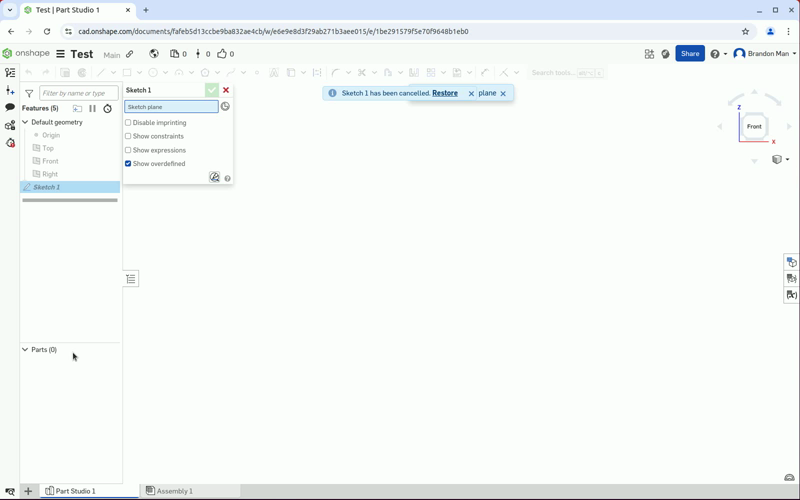
mouse_move(73, 163)
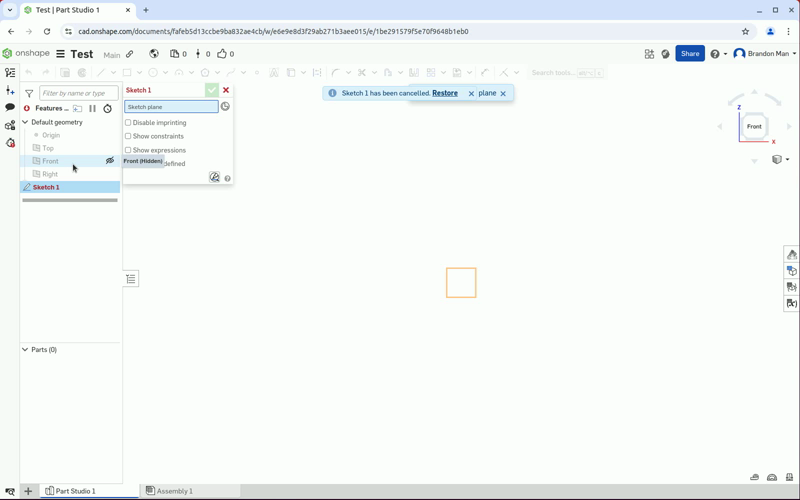
click(73, 163)
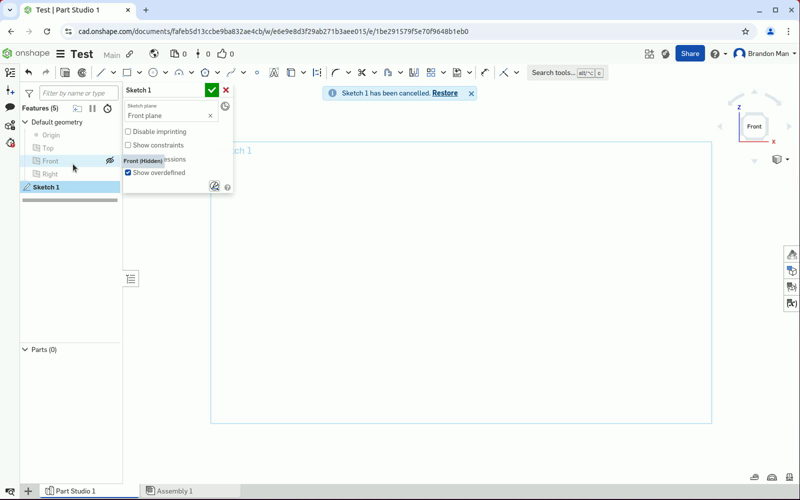
mouse_move(73, 352)
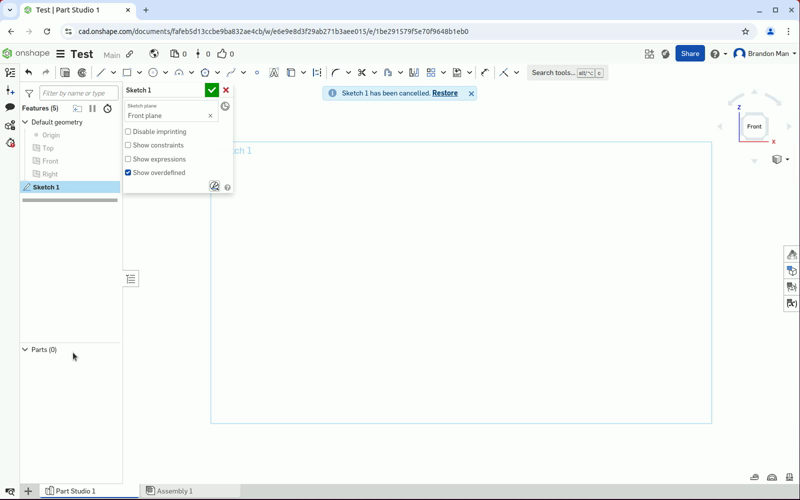
key(y)
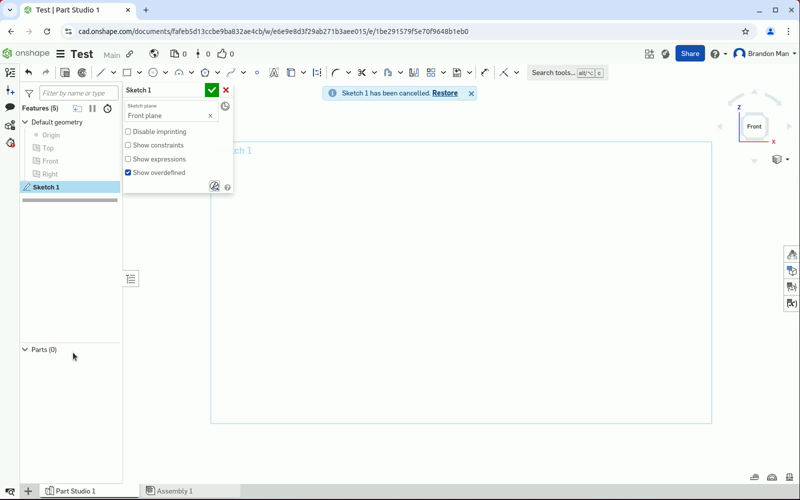
key(l)
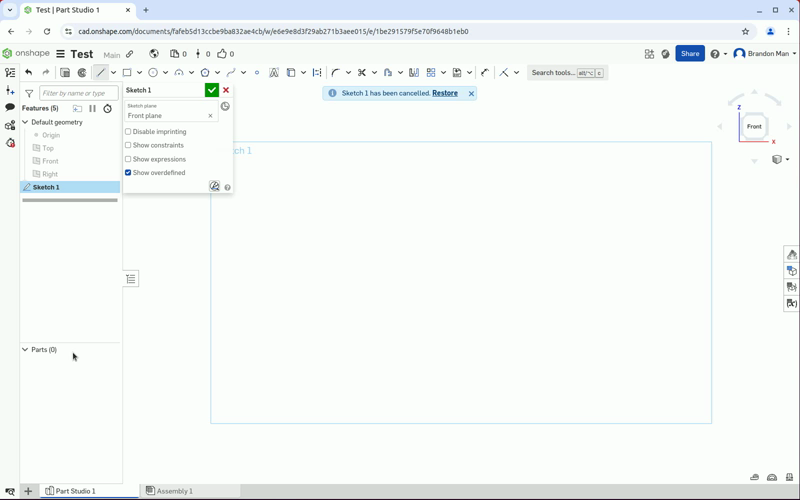
key_down(shift)
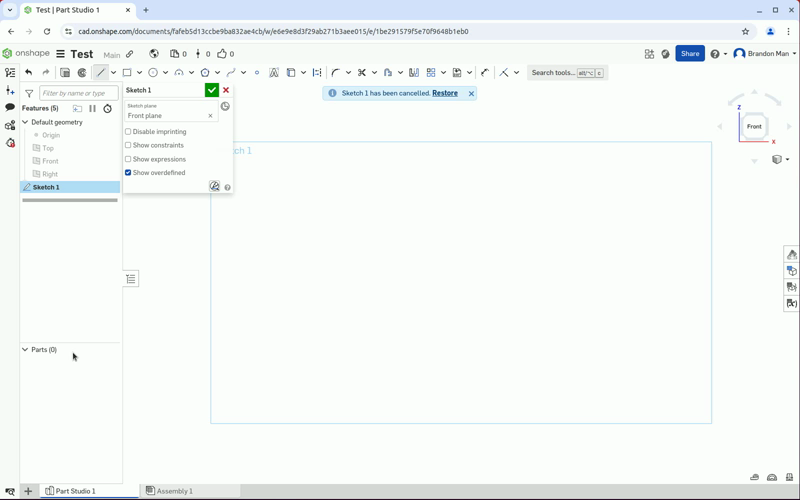
mouse_move(401, 228)
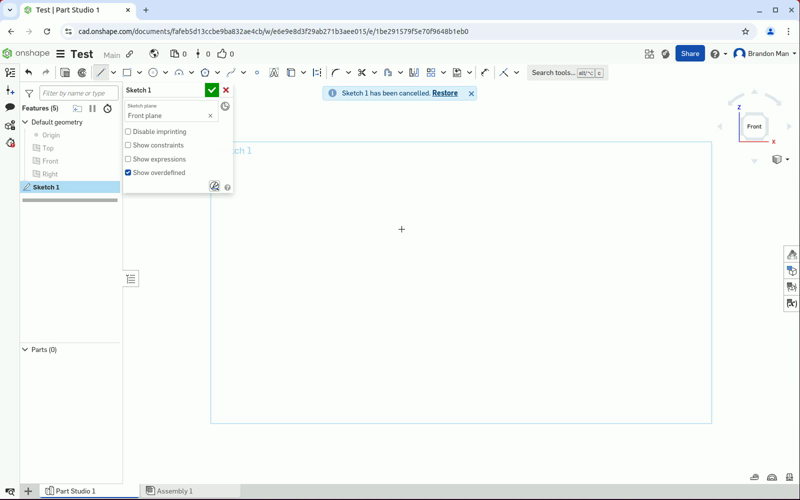
click(401, 228)
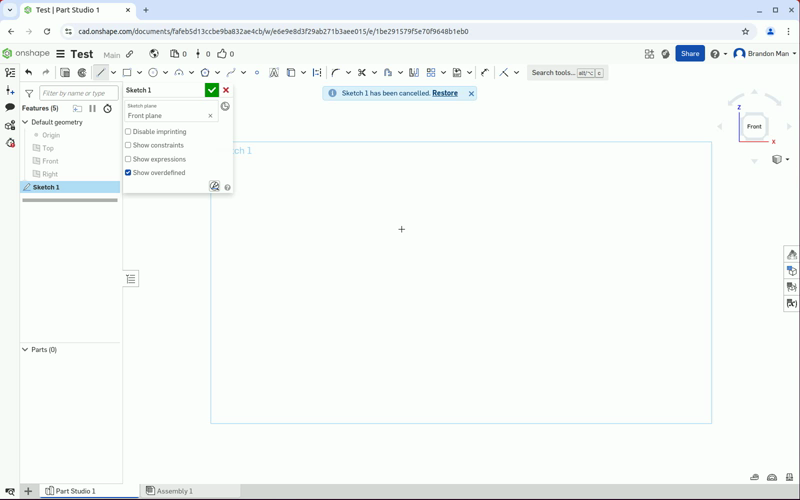
key_up(shift)
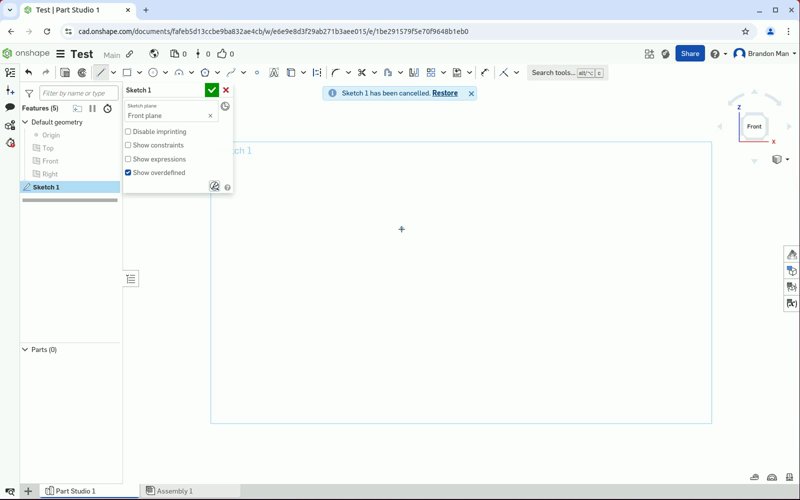
key_down(shift)
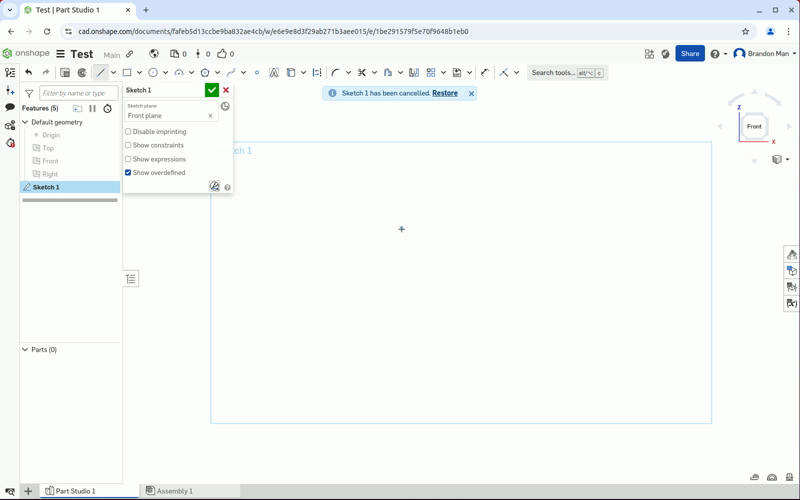
mouse_move(426, 336)
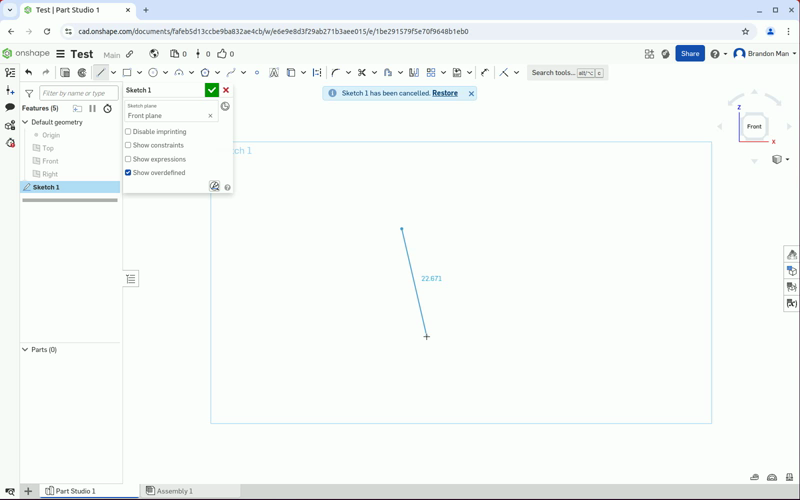
click(426, 336)
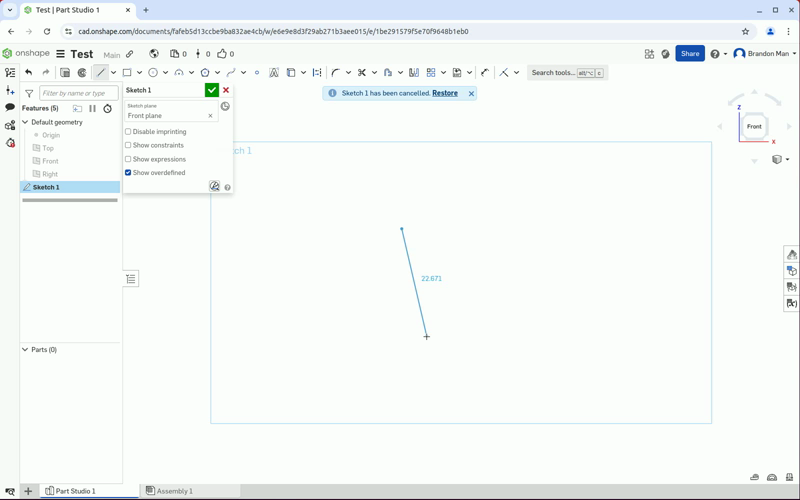
key_up(shift)
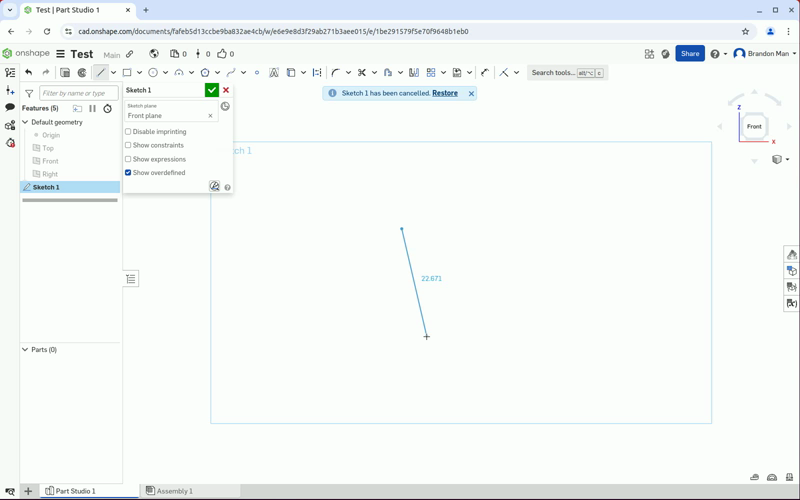
key_down(shift)
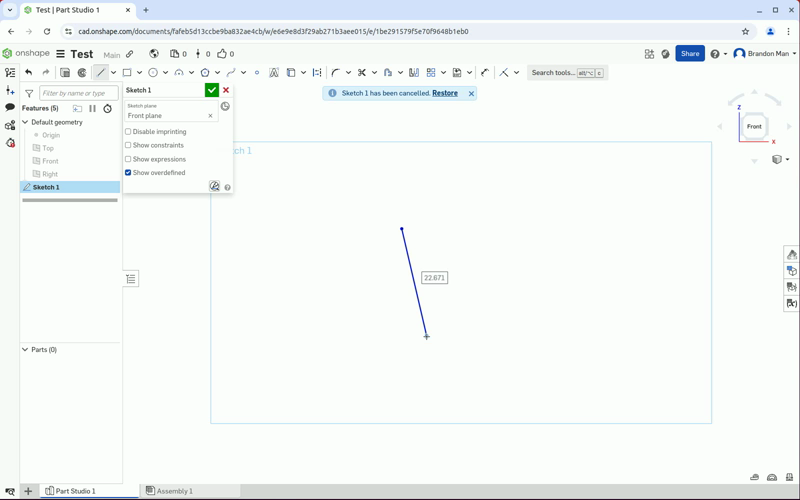
mouse_move(494, 336)
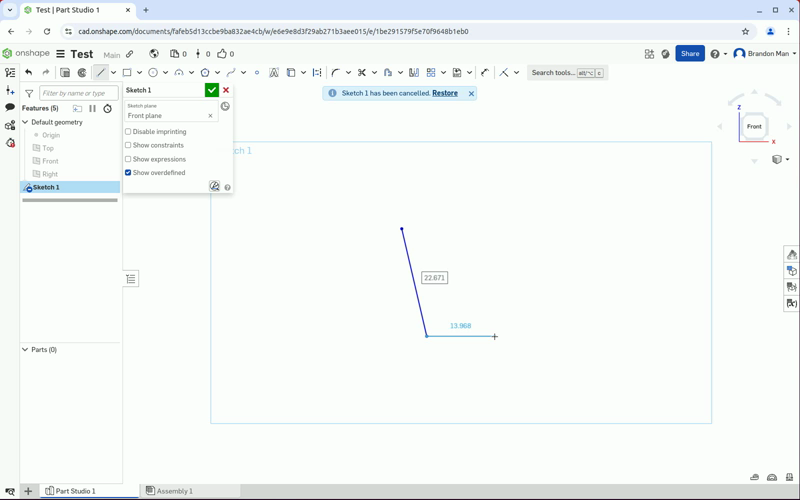
click(494, 336)
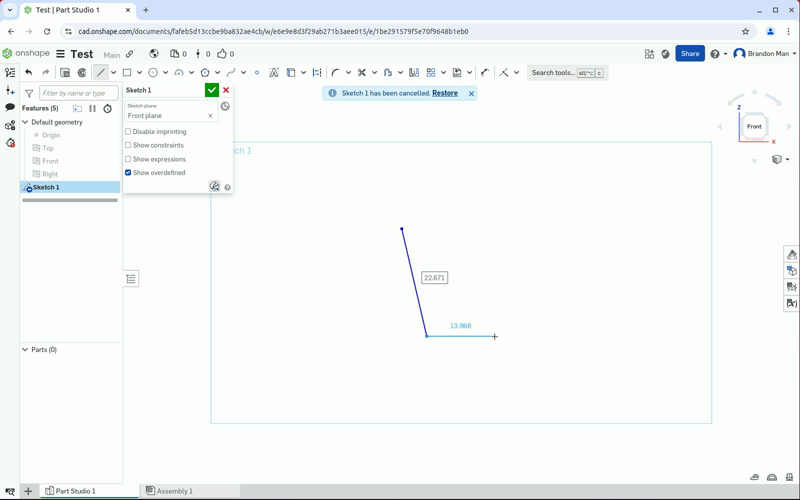
key_up(shift)
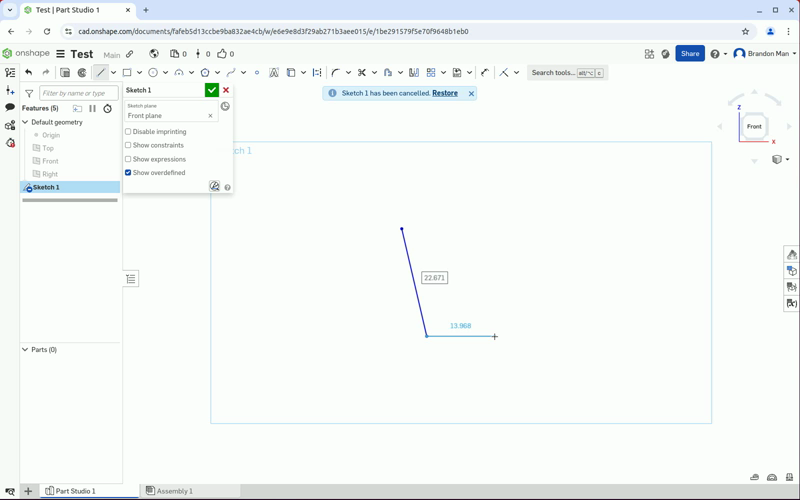
key_down(shift)
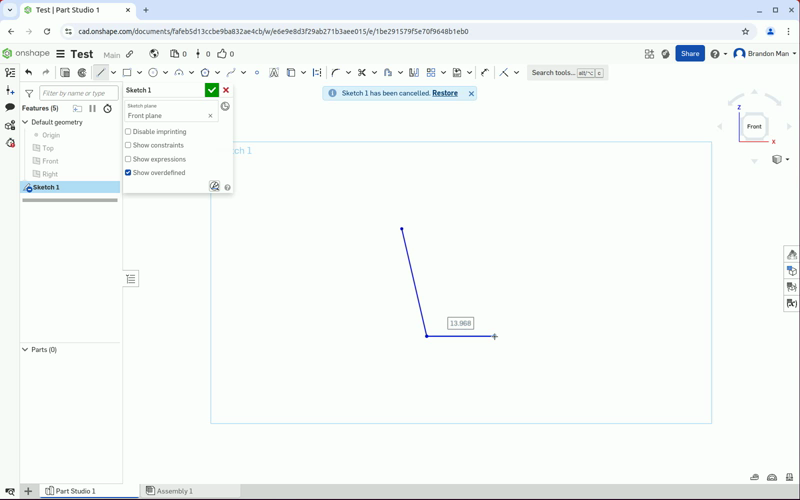
mouse_move(519, 229)
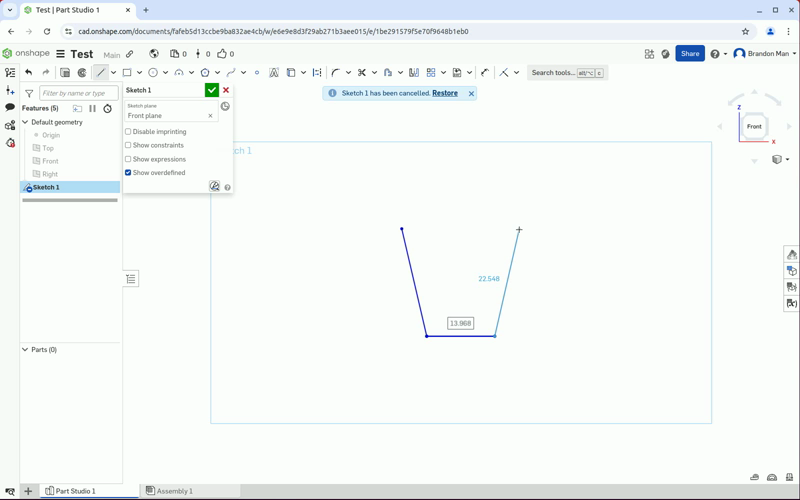
click(519, 229)
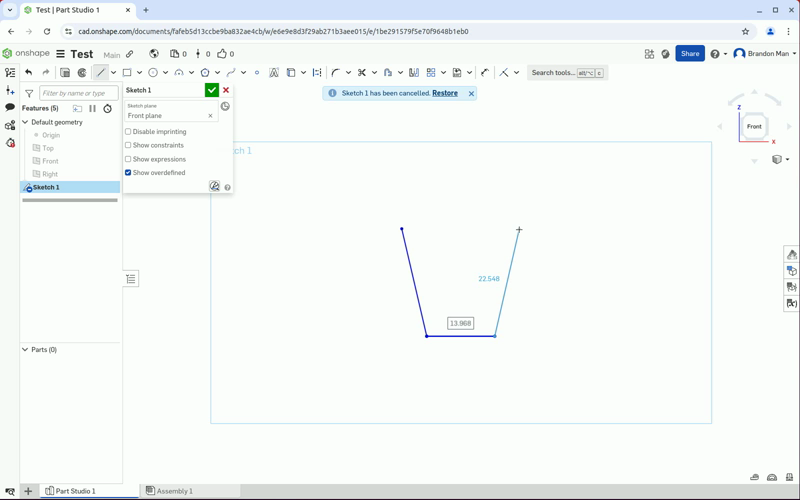
key_up(shift)
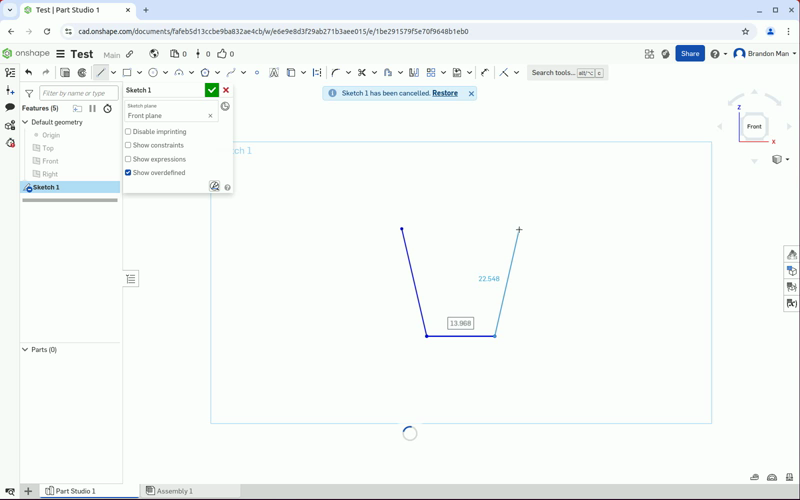
key_down(shift)
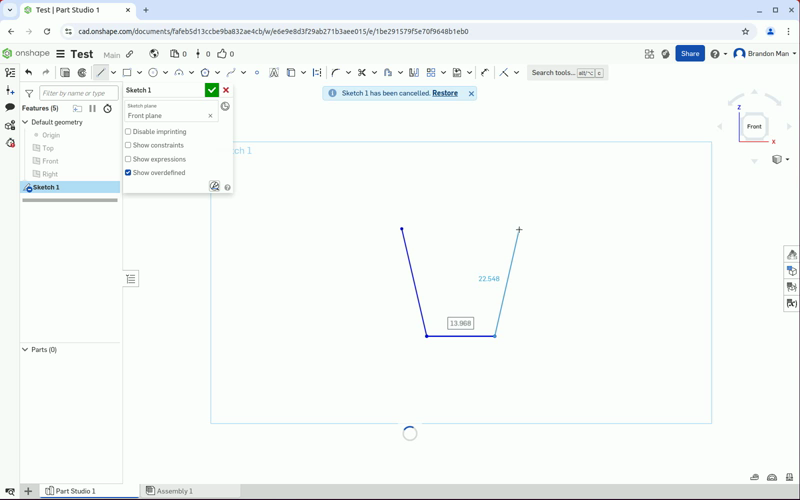
mouse_move(401, 228)
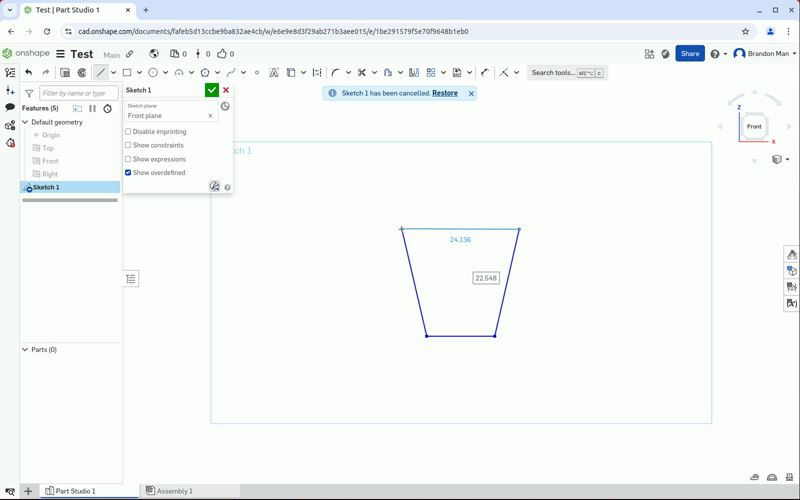
key_up(shift)
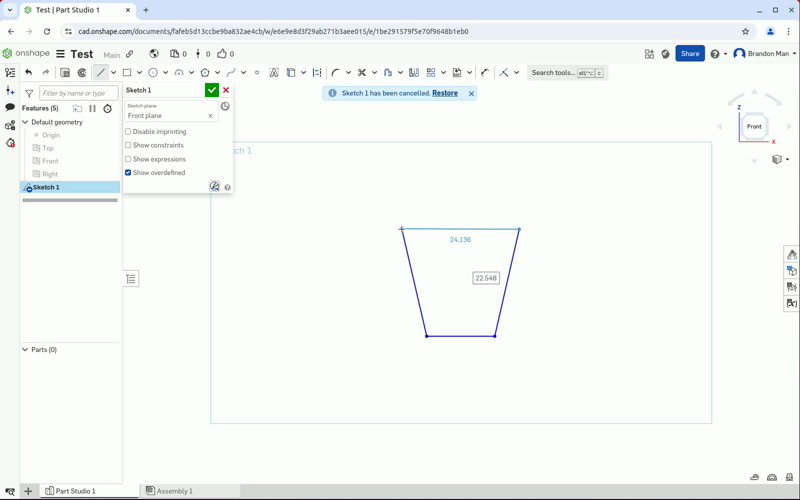
click(401, 228)
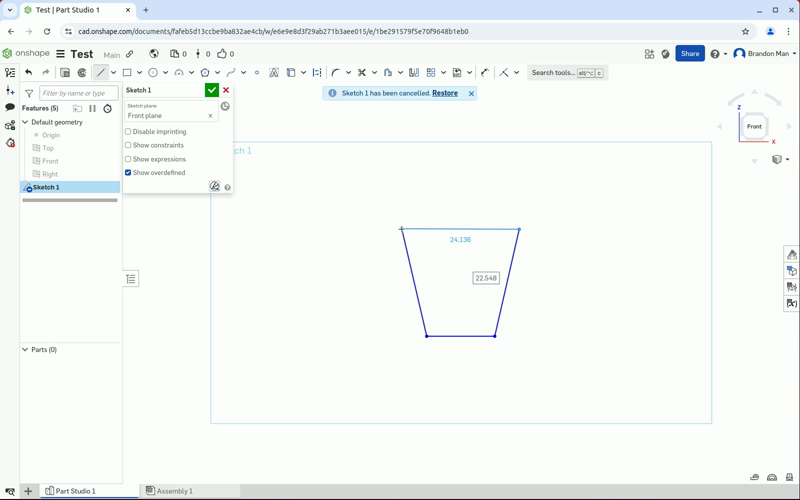
key(esc)
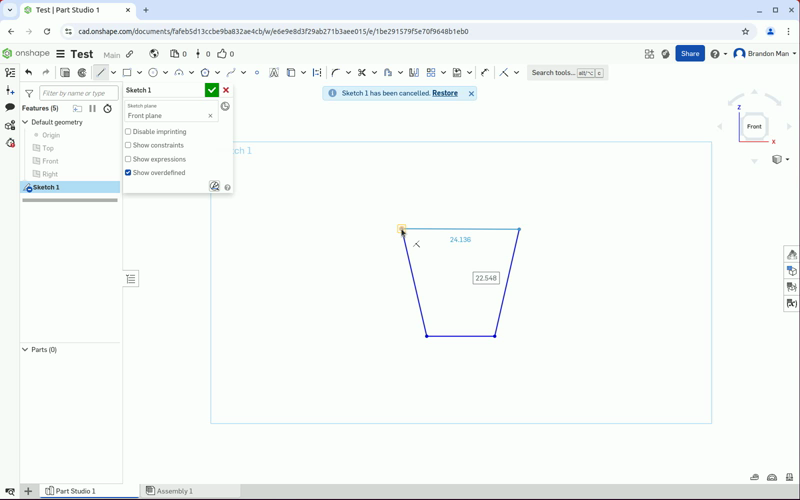
mouse_move(487, 282)
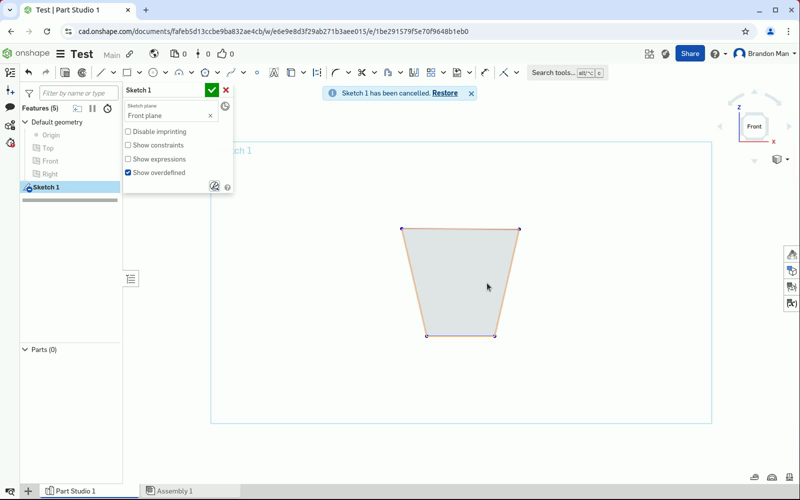
click(487, 282)
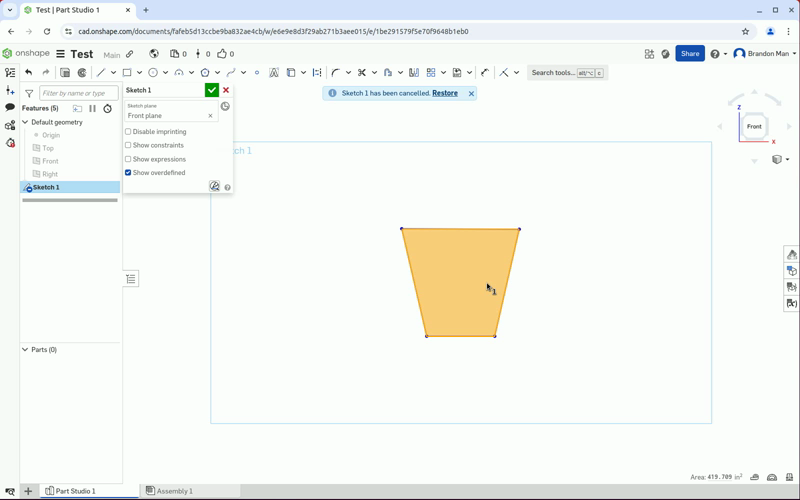
mouse_move(73, 352)
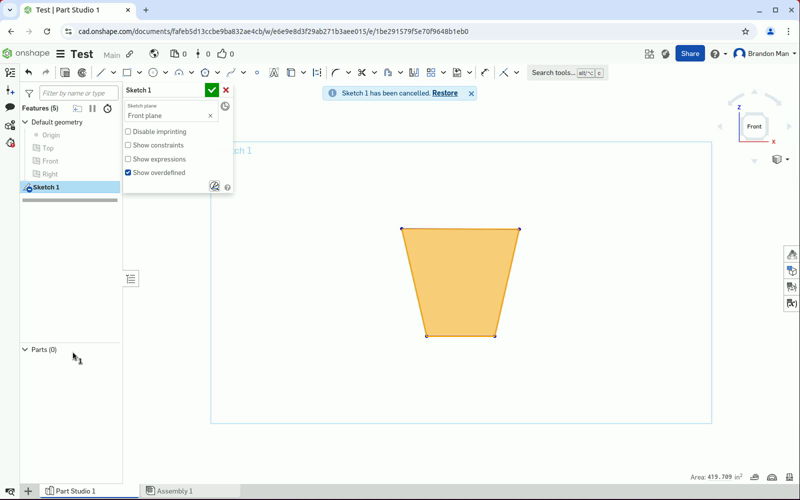
key(shift+y)
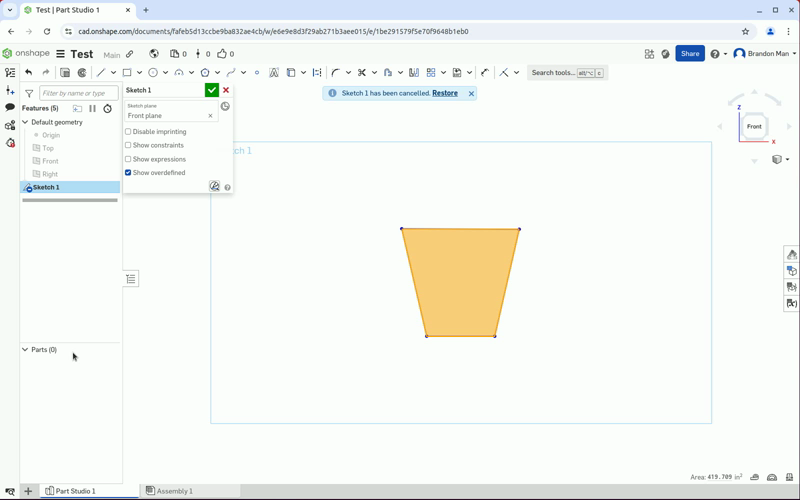
key(shift+e)
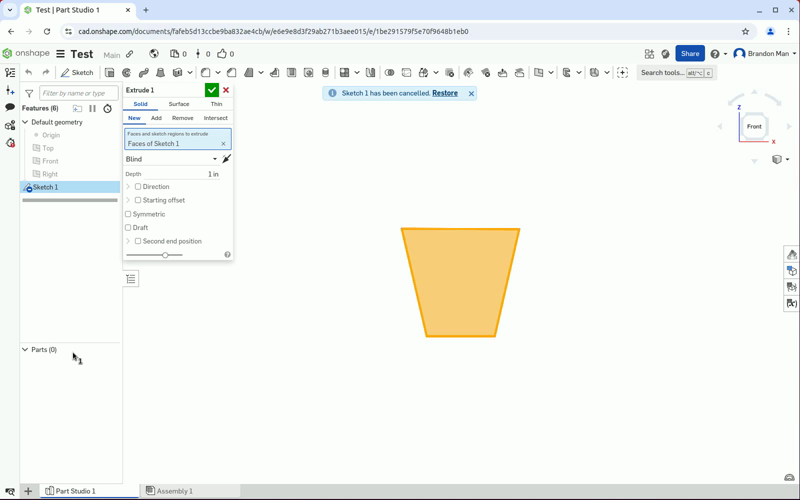
mouse_move(143, 106)
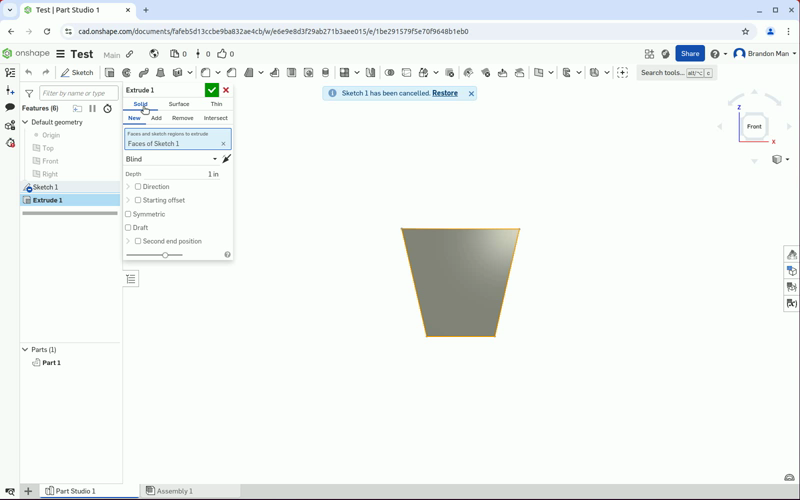
click(143, 106)
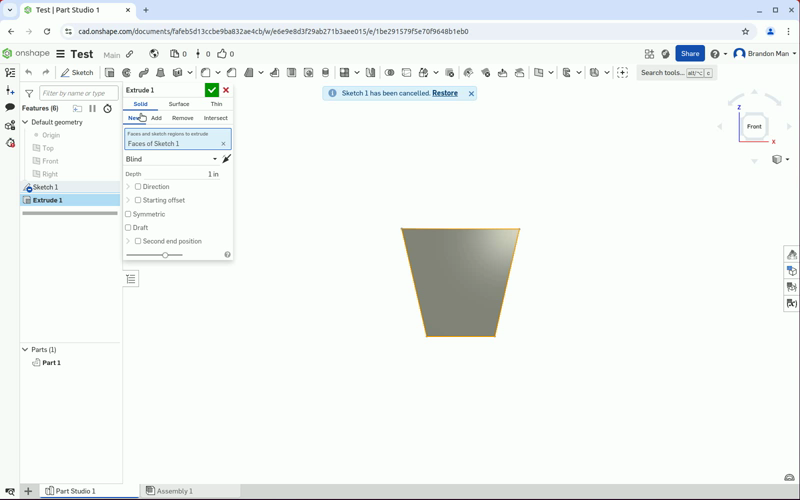
mouse_move(137, 120)
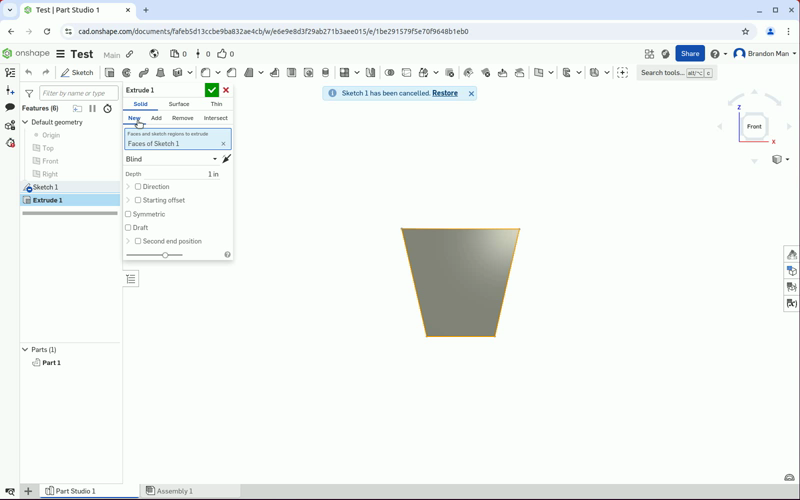
click(137, 120)
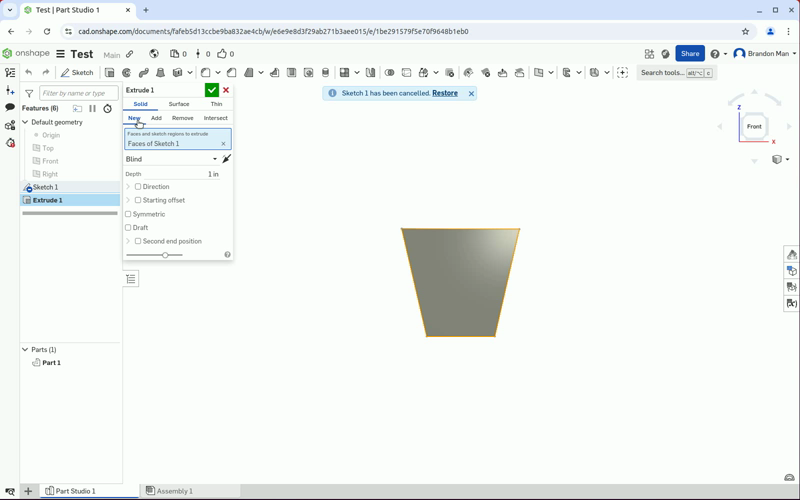
key(tab, 4)
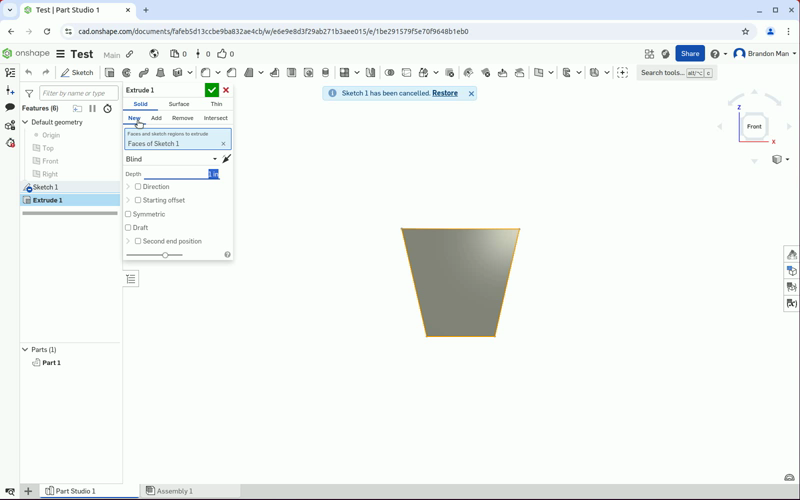
text(6.018)
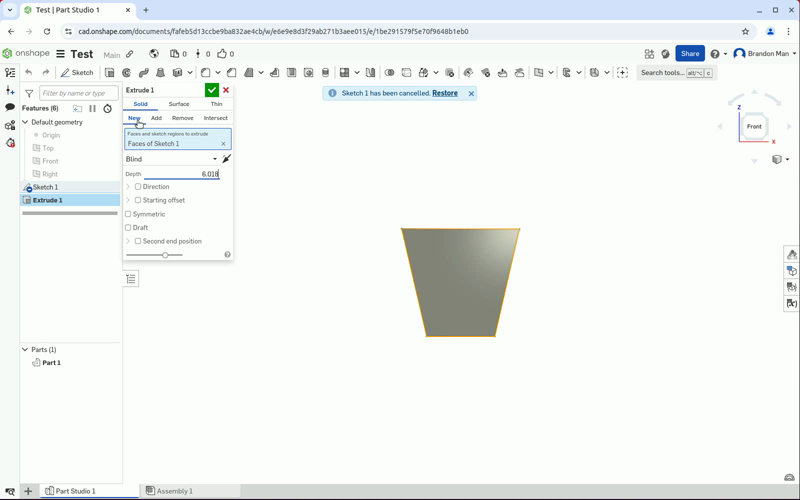
key(enter)
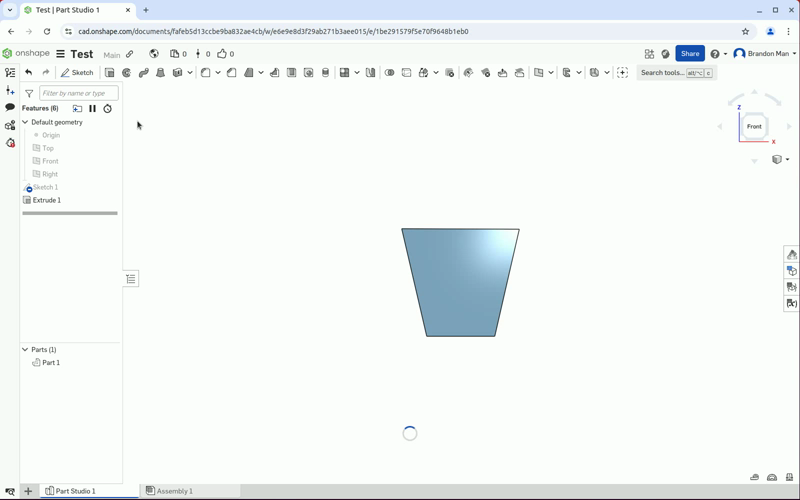
key(shift+h)
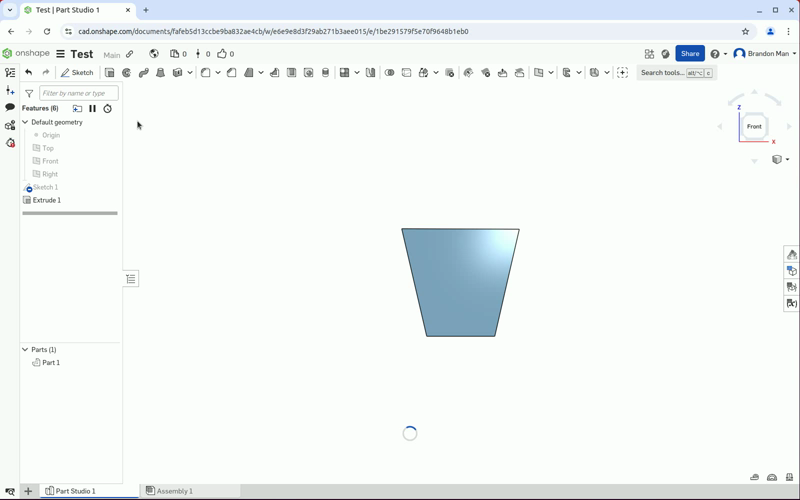
key(shift+h)
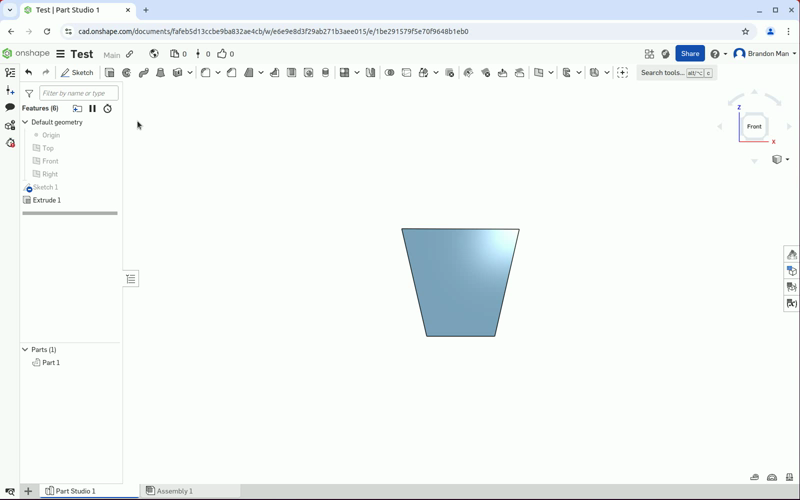
mouse_move(73, 189)
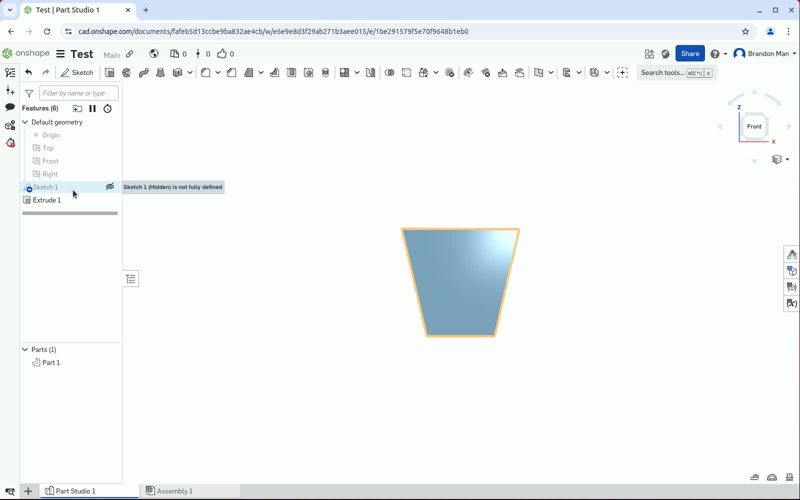
click(73, 189)
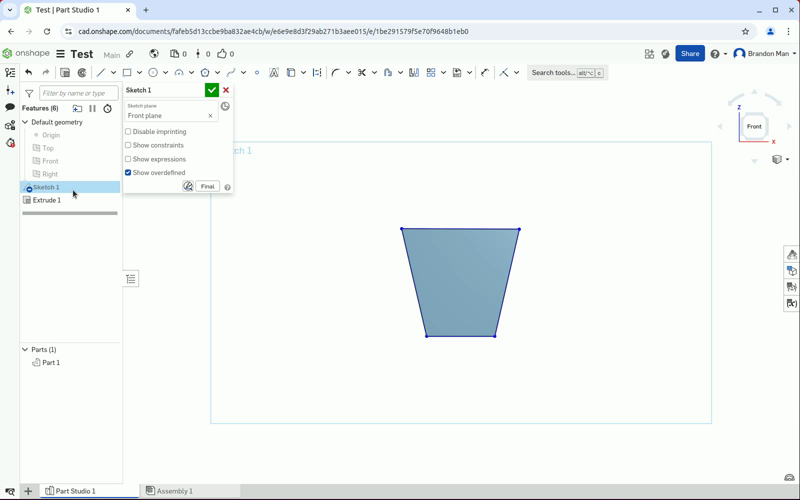
mouse_move(229, 92)
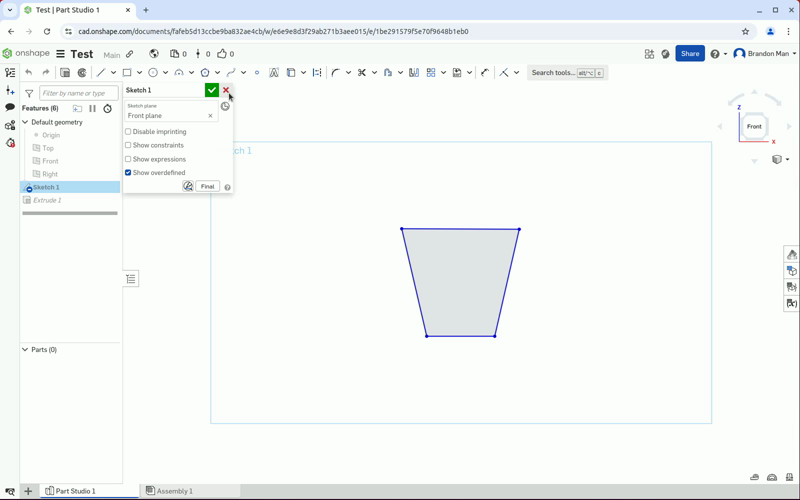
click(229, 92)
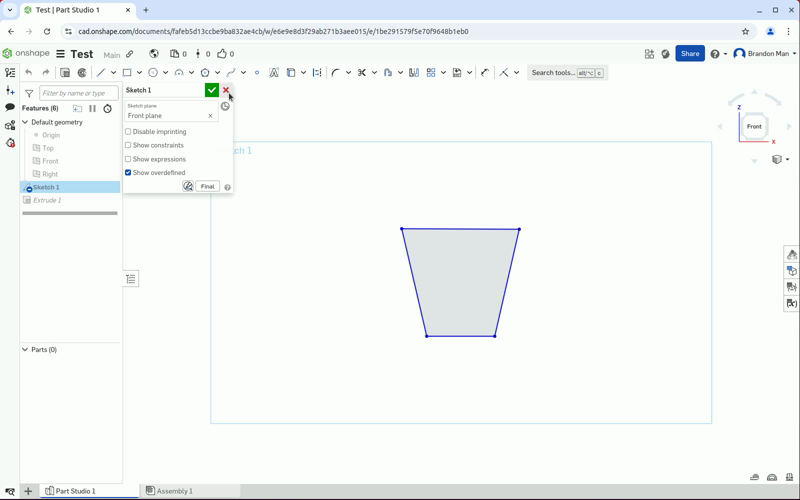
key(shift+s)
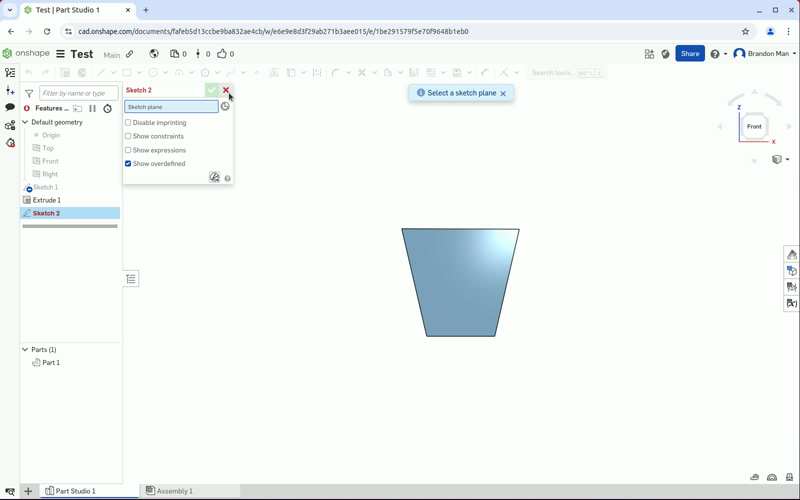
mouse_move(73, 163)
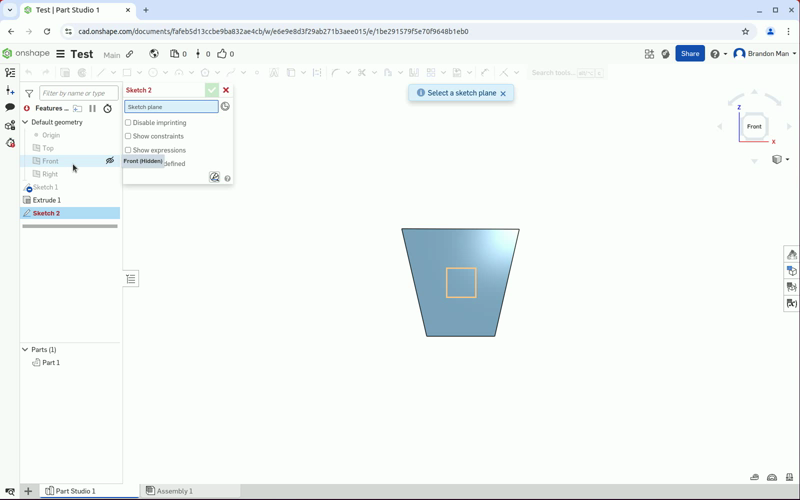
click(73, 163)
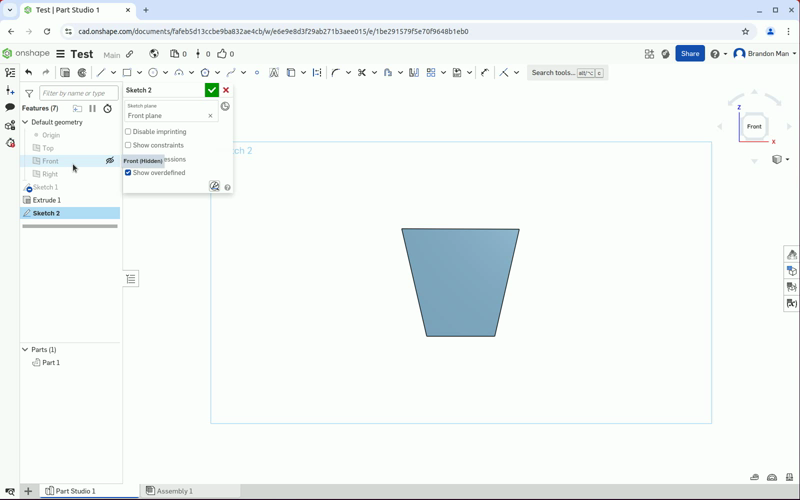
mouse_move(73, 352)
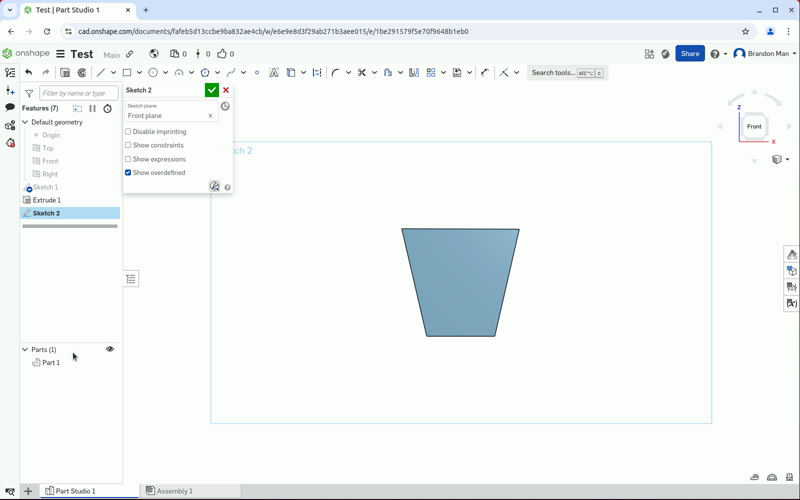
key(y)
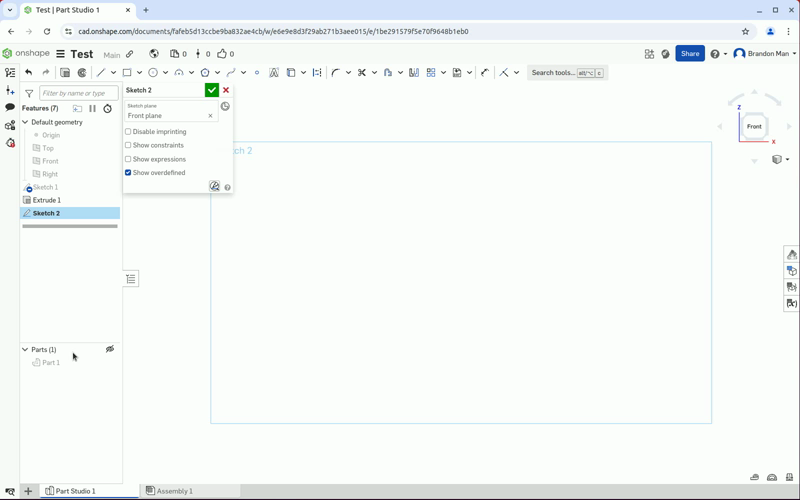
key(l)
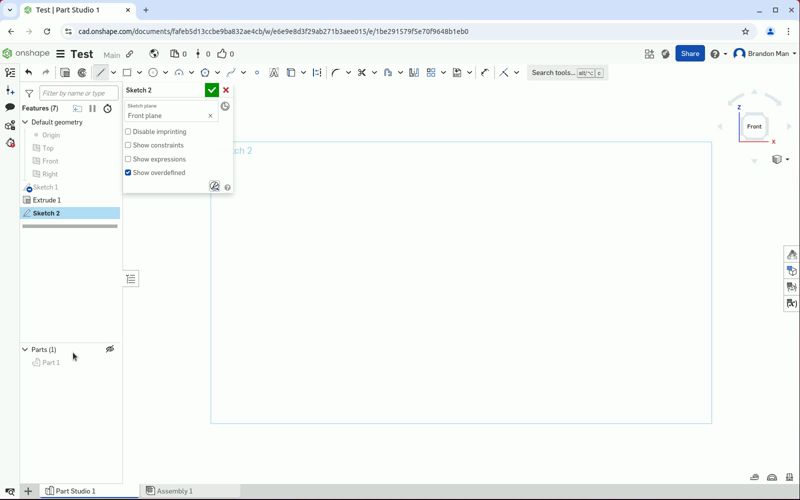
key_down(shift)
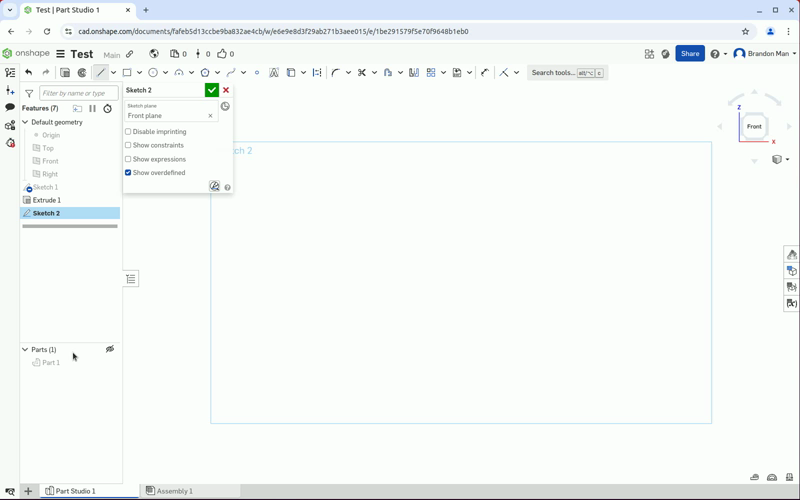
mouse_move(348, 336)
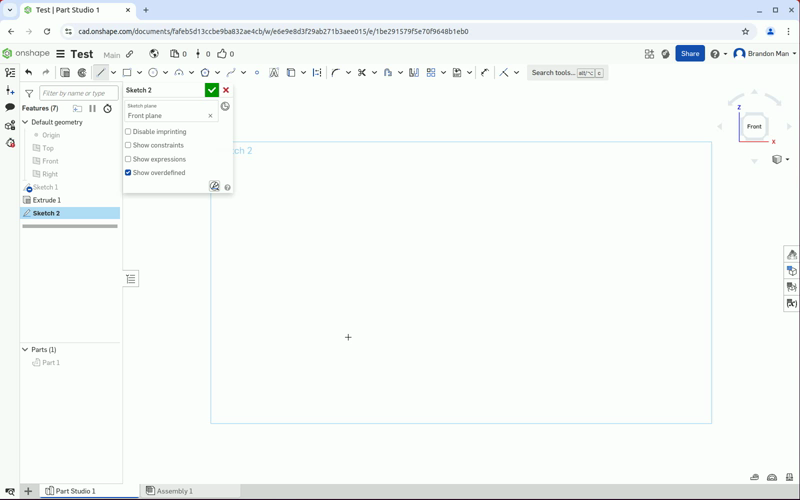
click(348, 336)
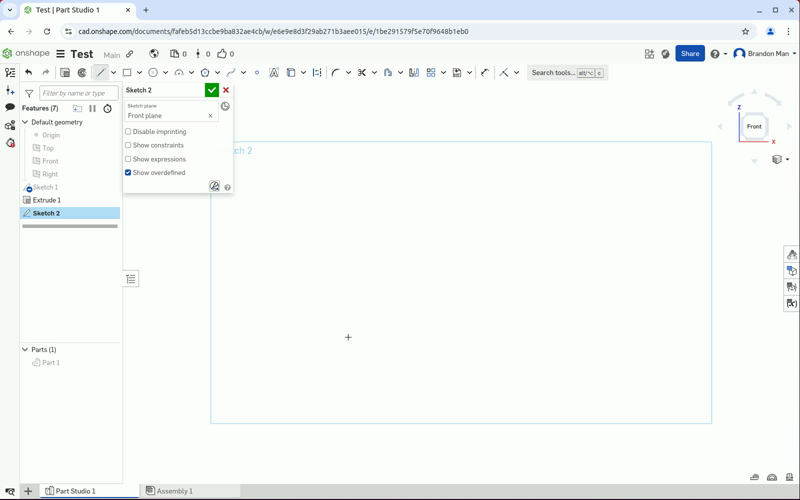
key_up(shift)
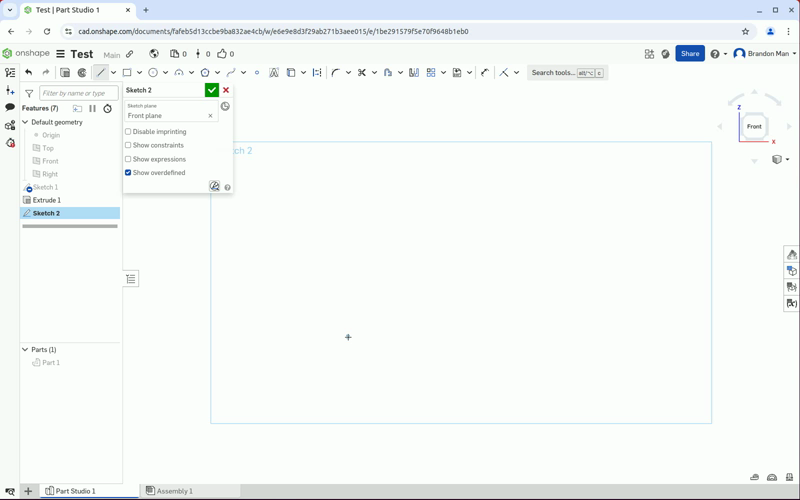
key_down(shift)
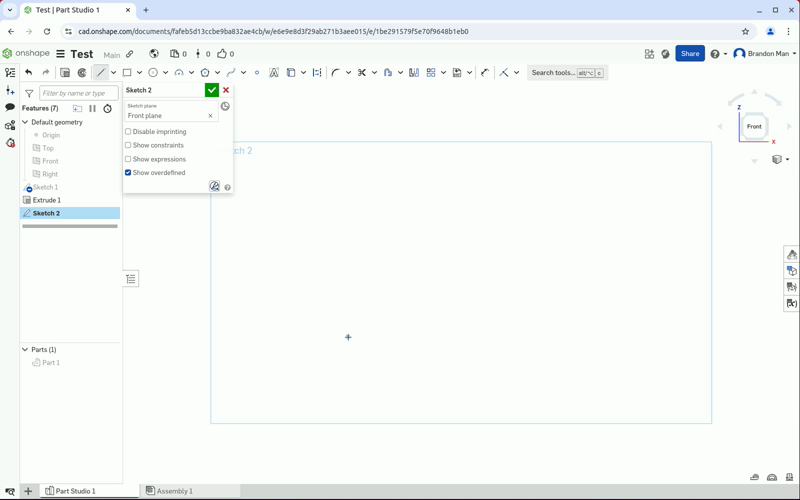
mouse_move(426, 336)
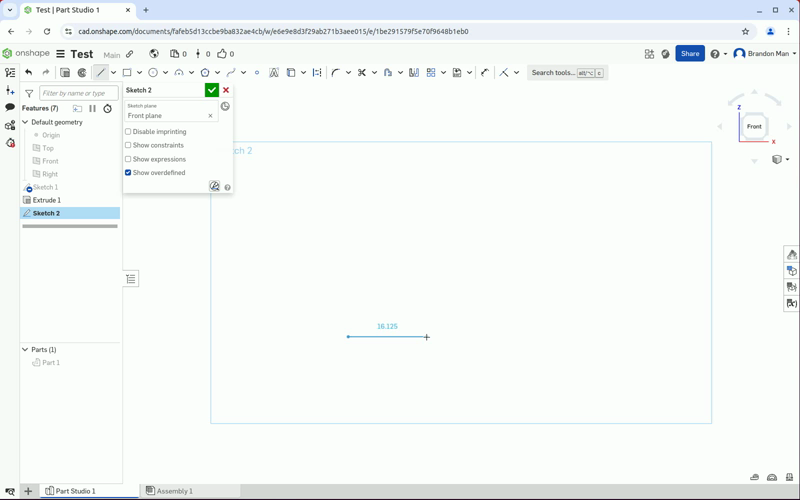
click(426, 336)
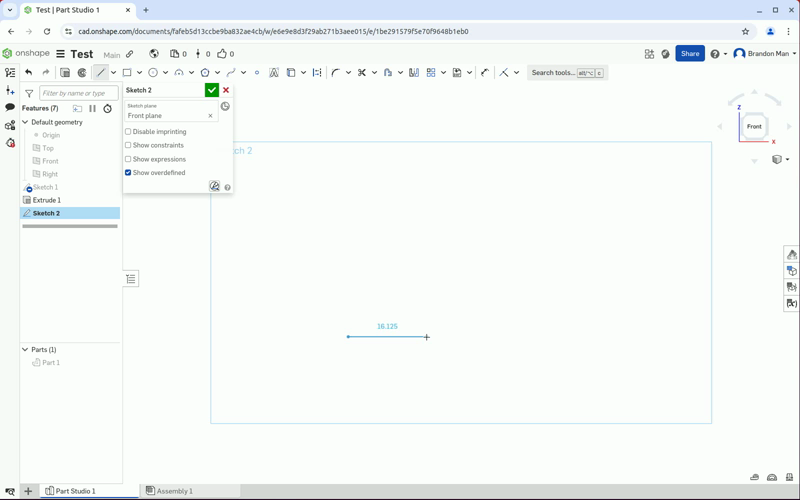
key_up(shift)
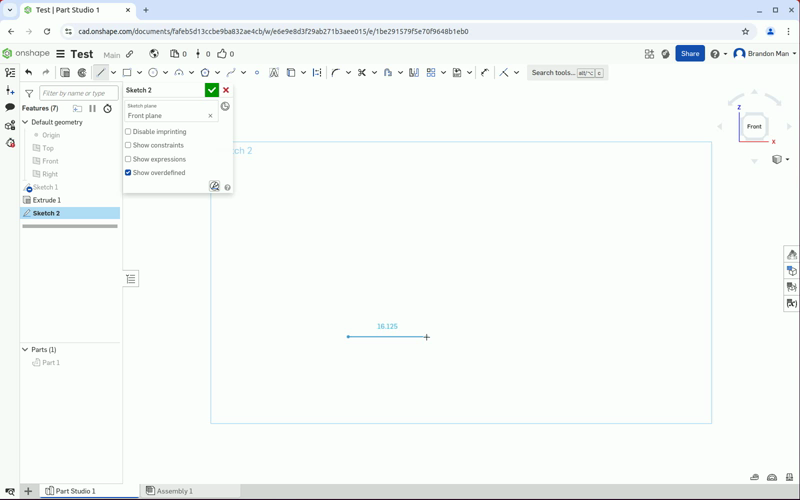
key_down(shift)
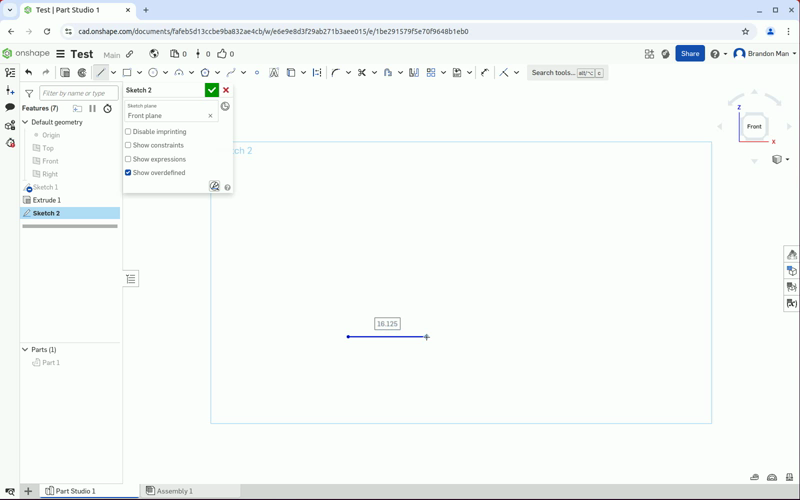
mouse_move(402, 228)
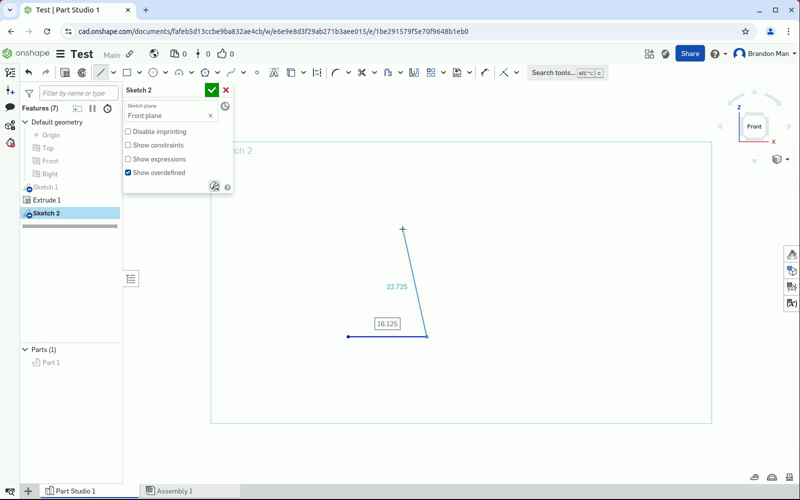
click(402, 228)
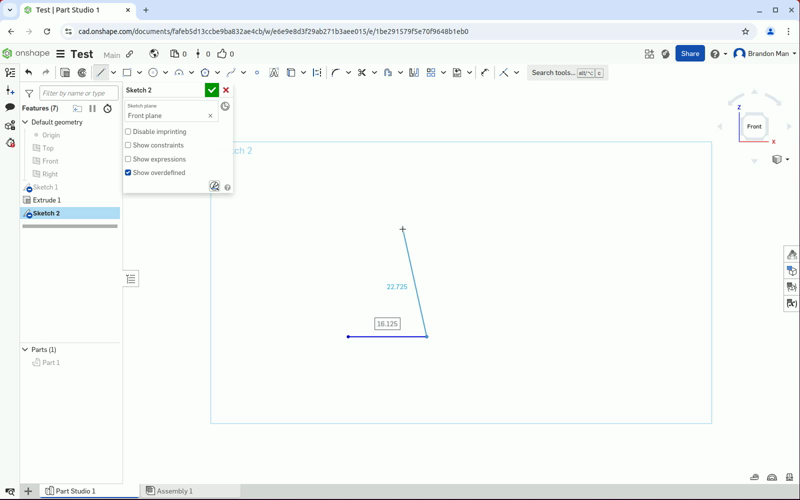
key_up(shift)
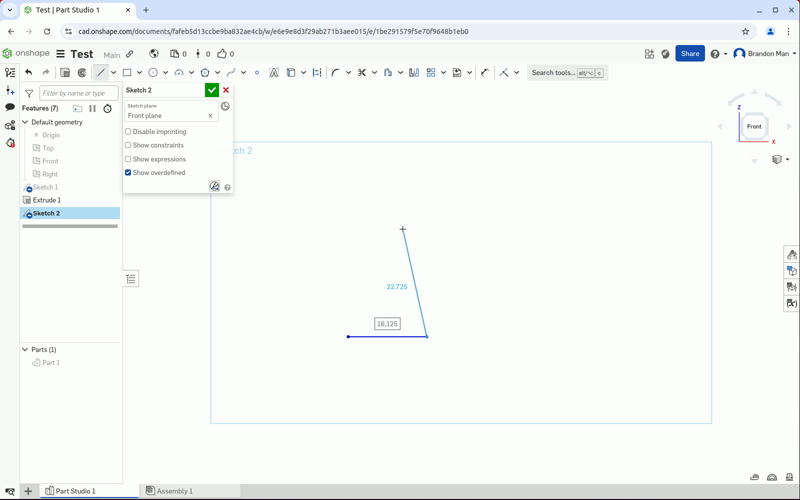
key_down(shift)
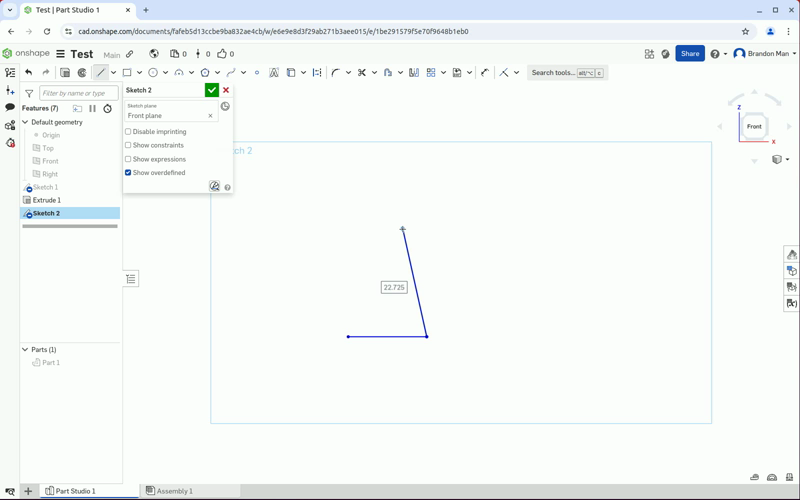
mouse_move(432, 228)
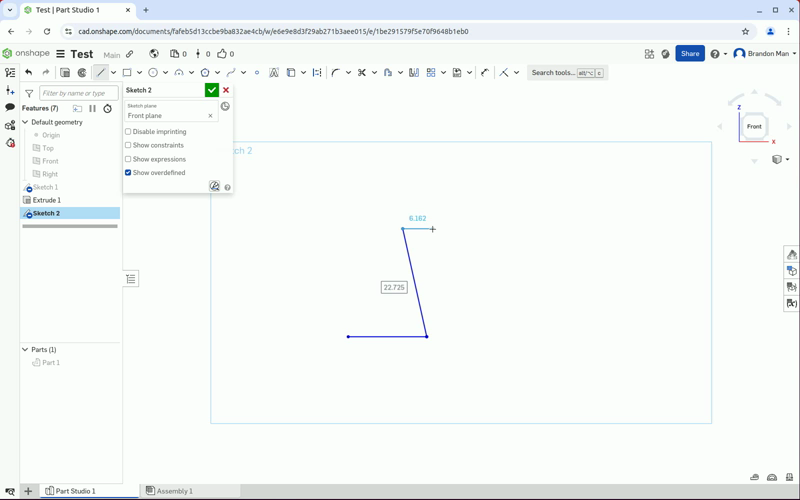
mouse_move(348, 228)
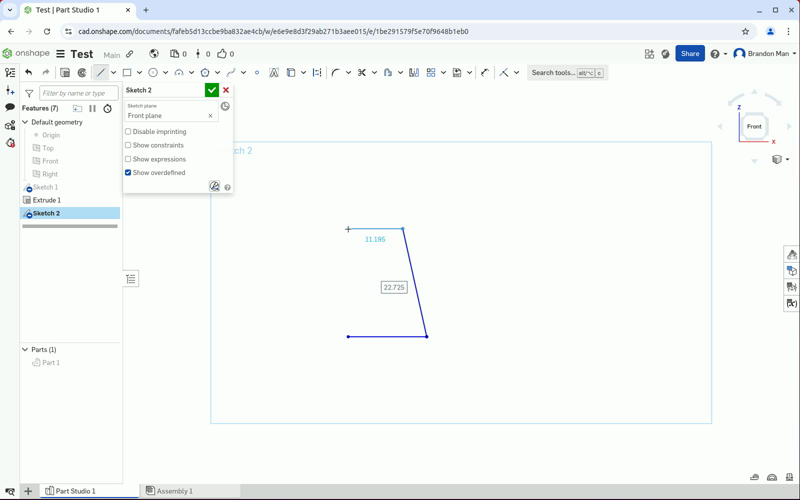
click(348, 228)
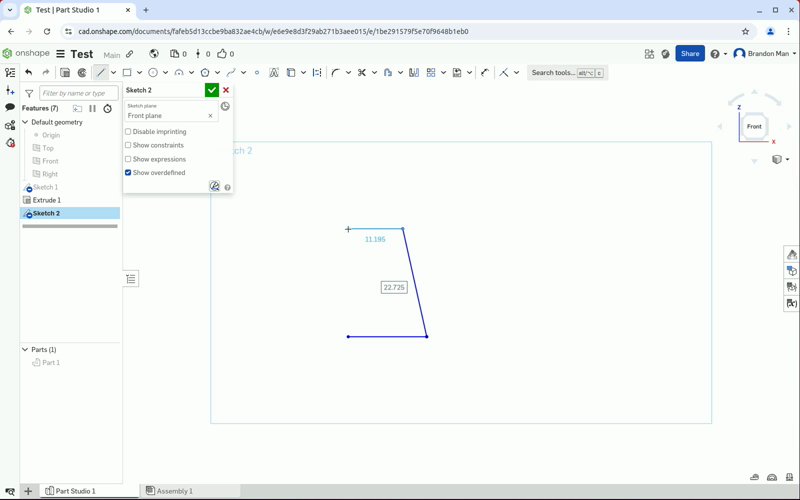
key_up(shift)
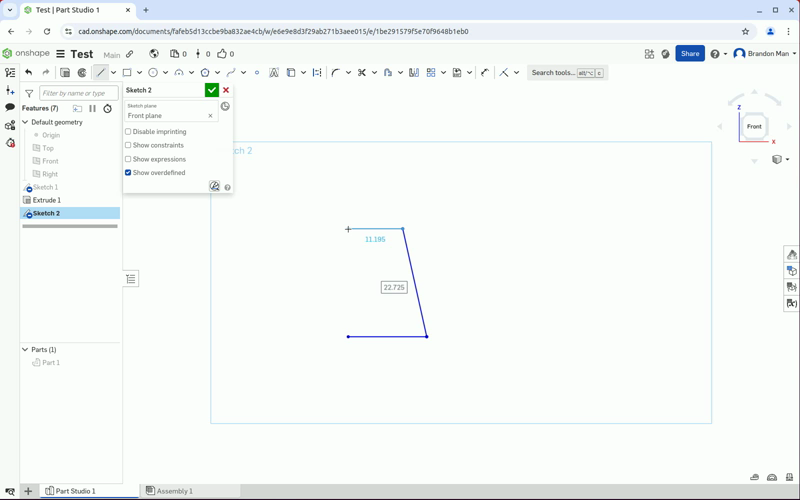
key_down(shift)
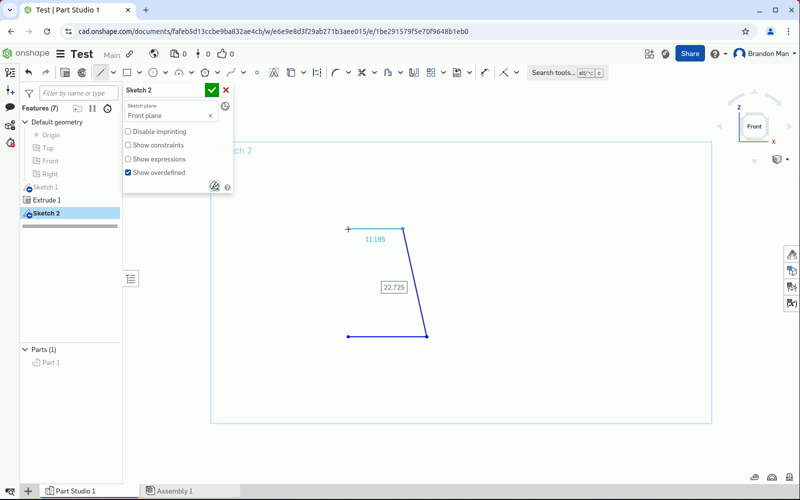
mouse_move(348, 336)
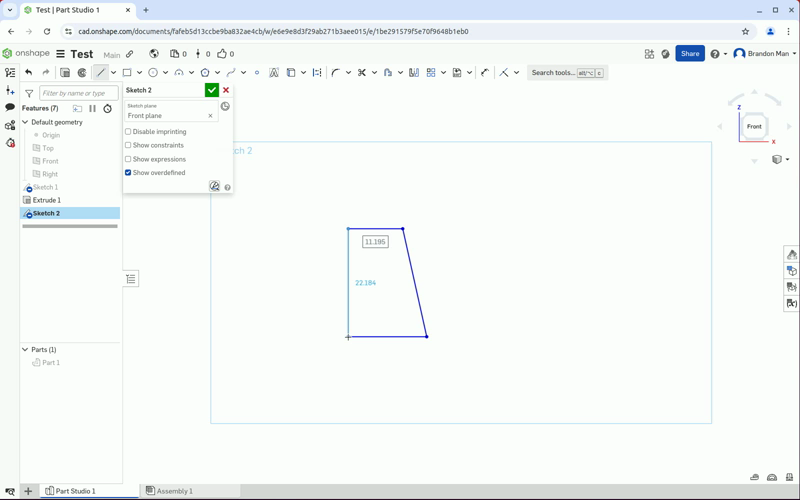
key_up(shift)
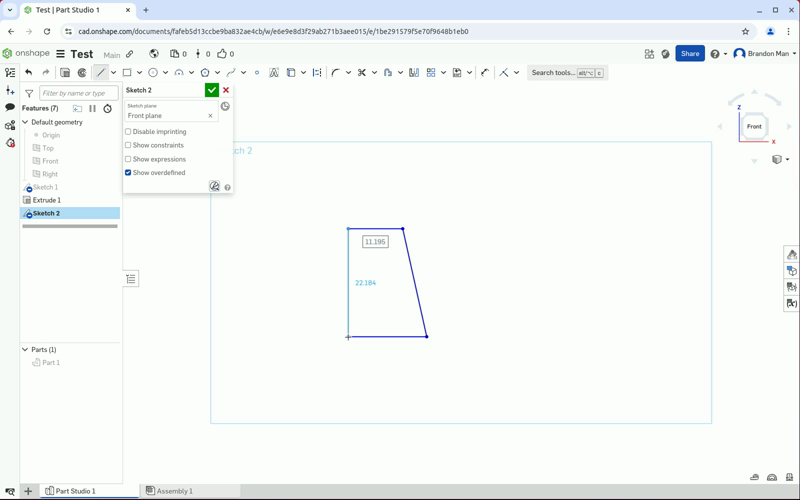
click(348, 336)
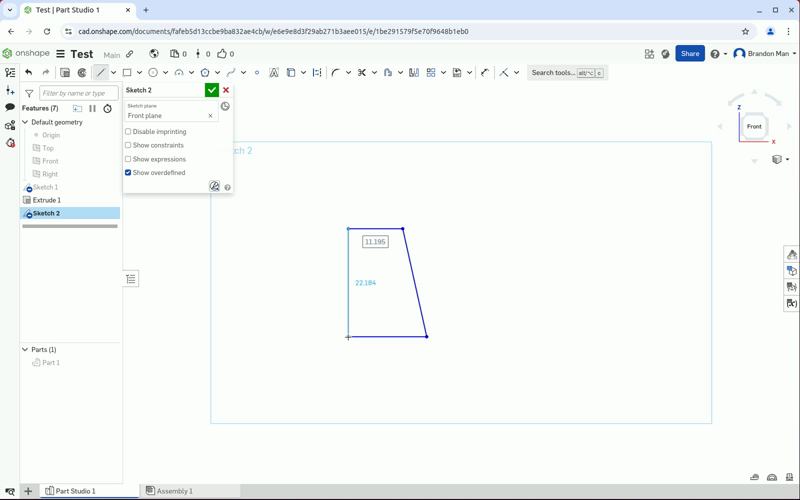
key(esc)
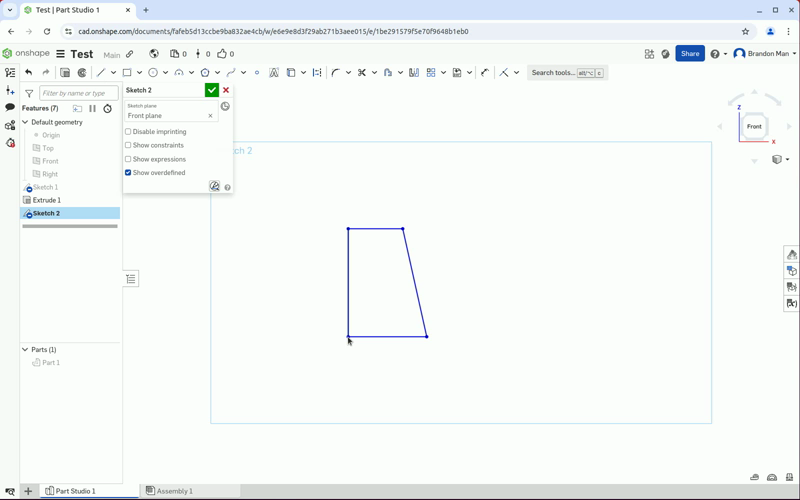
mouse_move(355, 312)
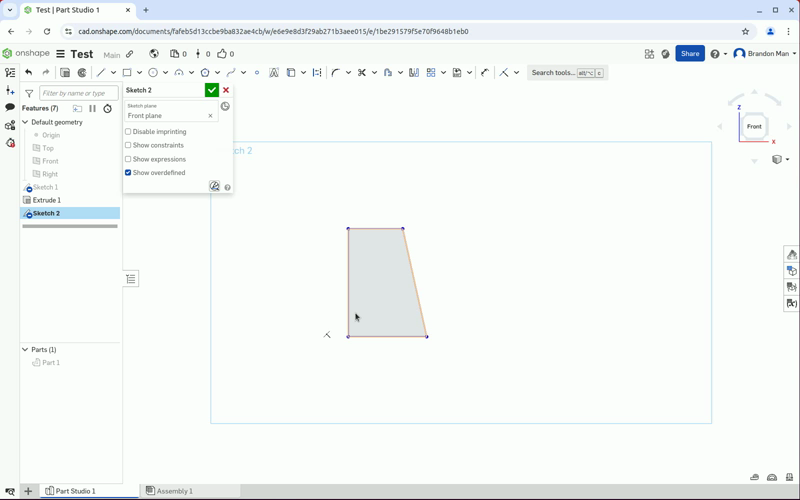
click(355, 312)
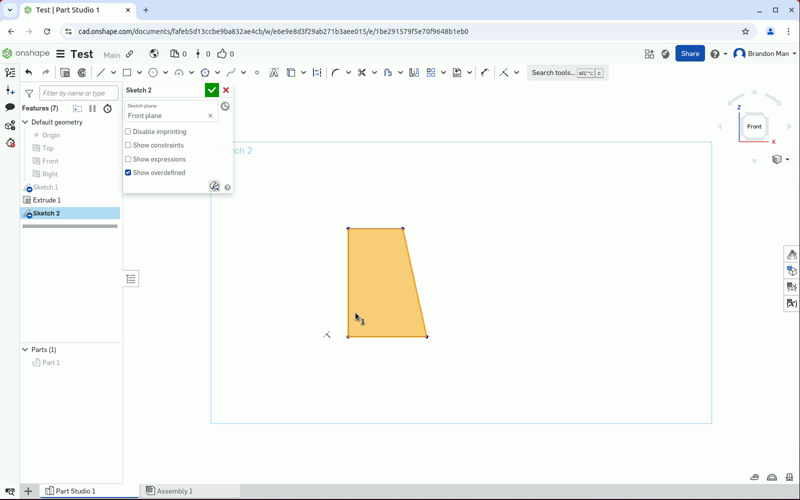
mouse_move(73, 352)
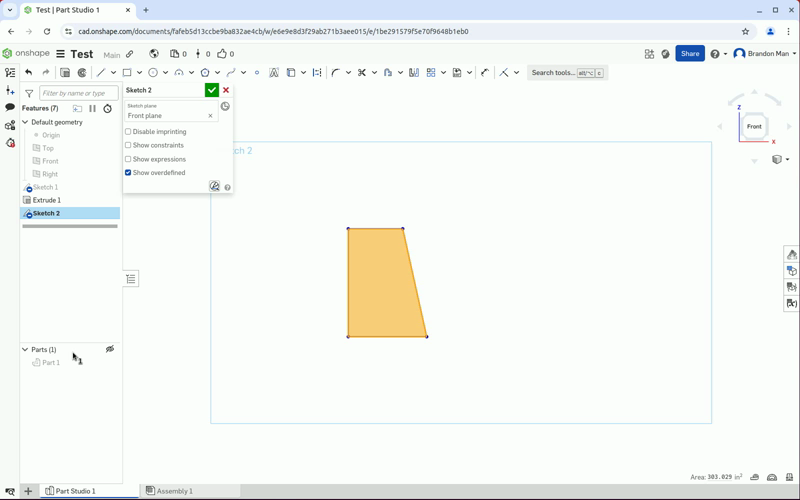
key(shift+y)
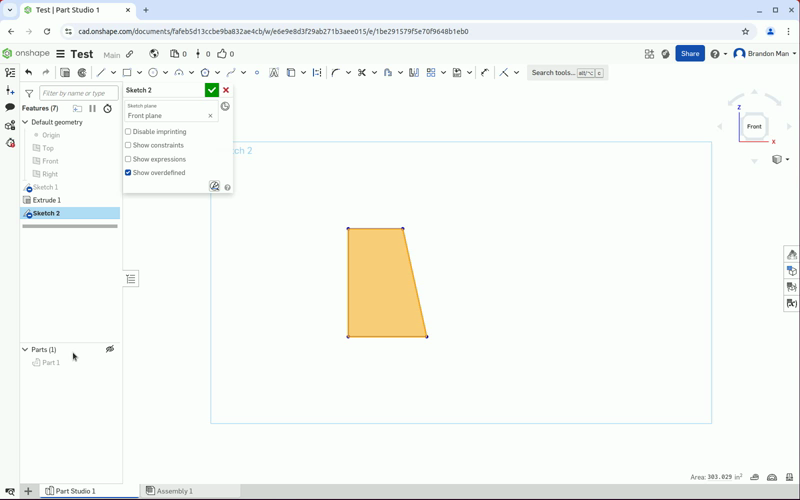
key(shift+e)
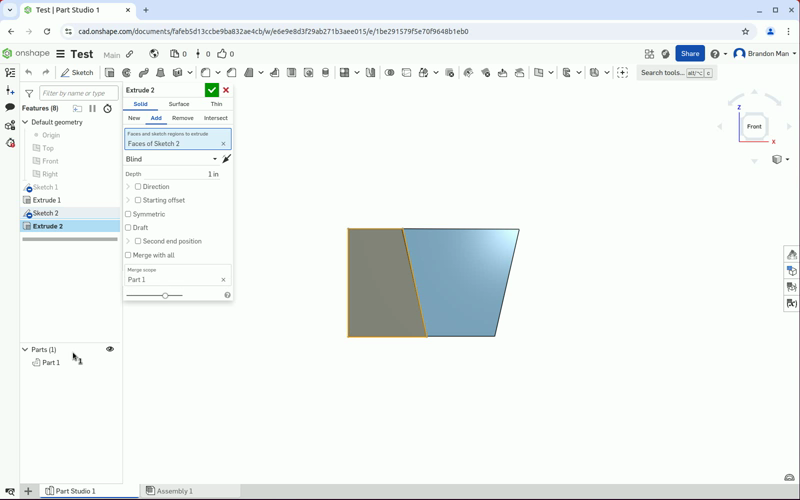
mouse_move(143, 106)
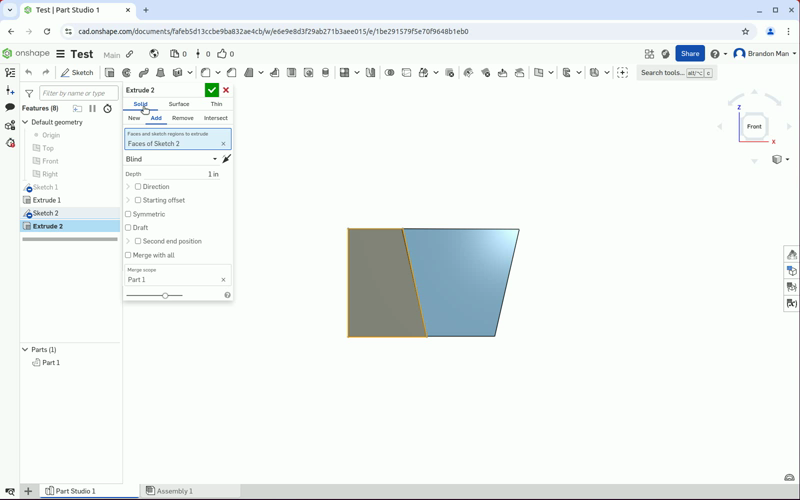
click(143, 106)
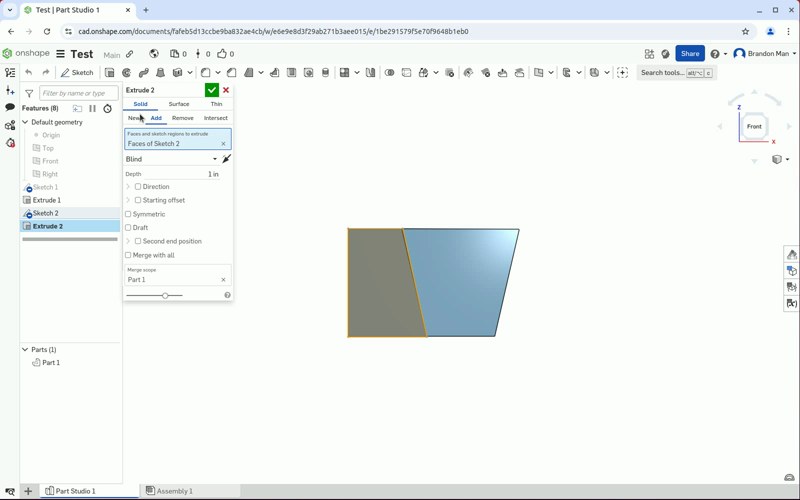
mouse_move(137, 120)
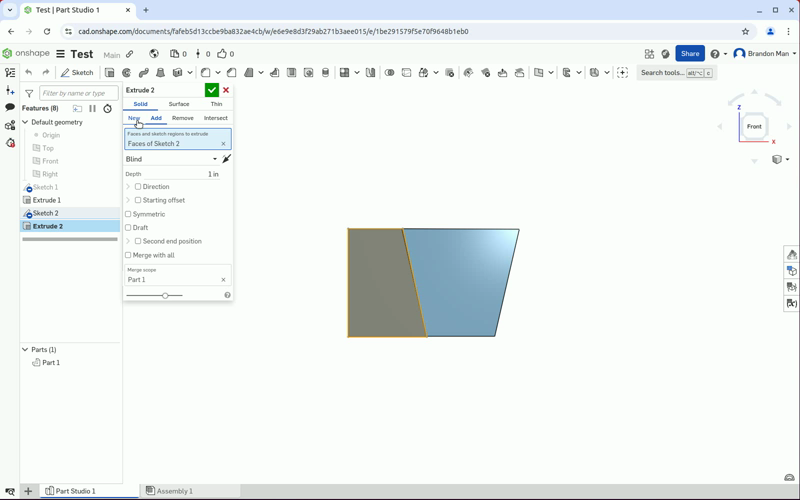
click(137, 120)
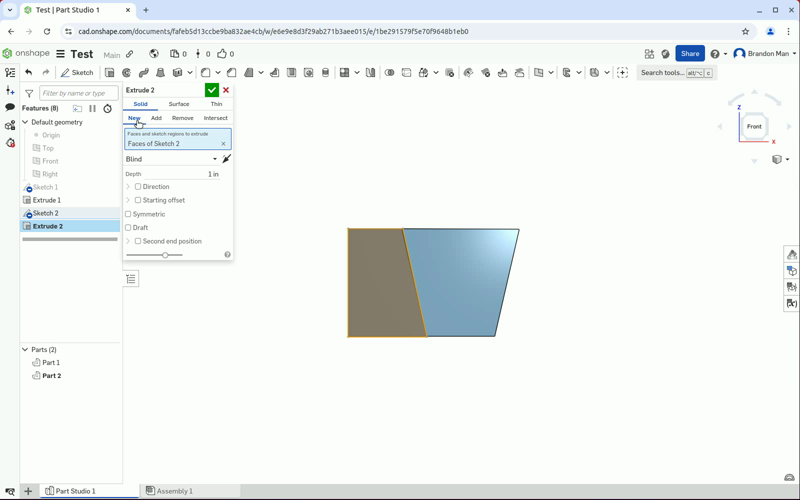
key(tab, 4)
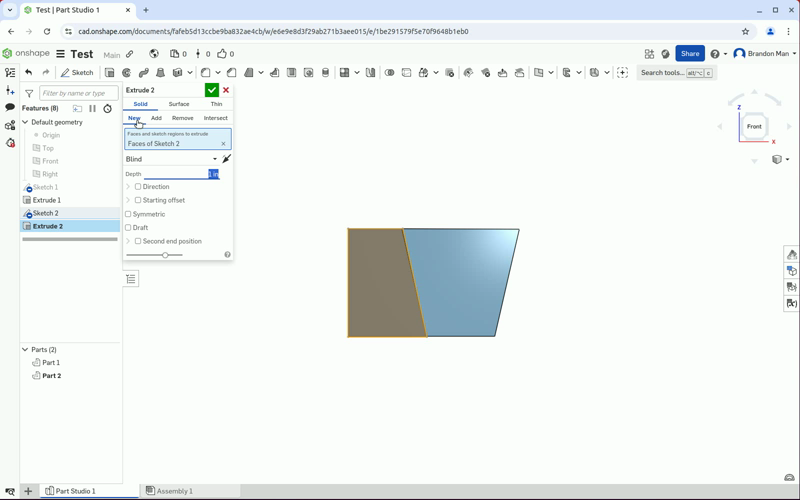
text(12.036)
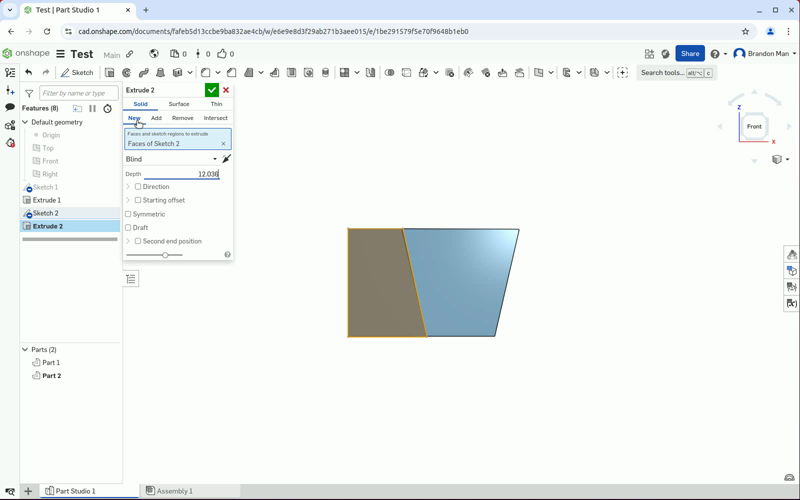
key(enter)
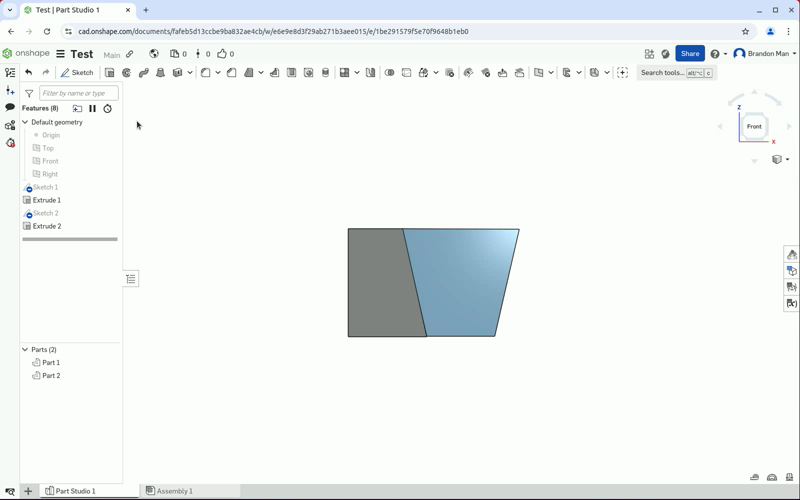
key(shift+h)
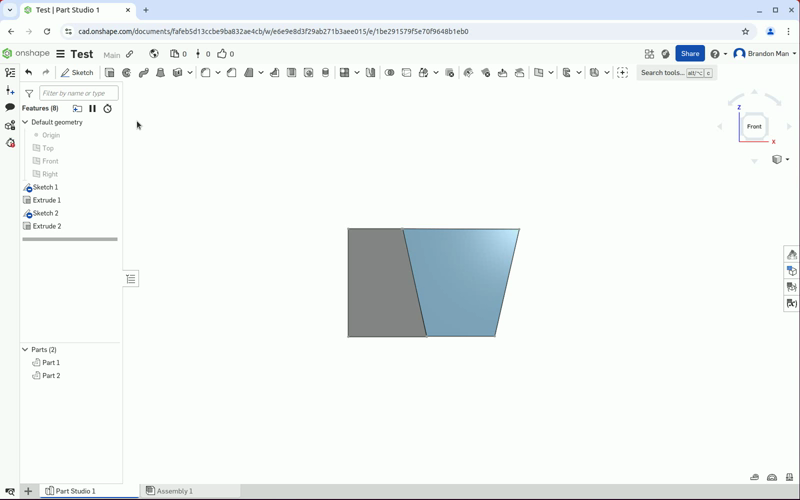
key(shift+h)
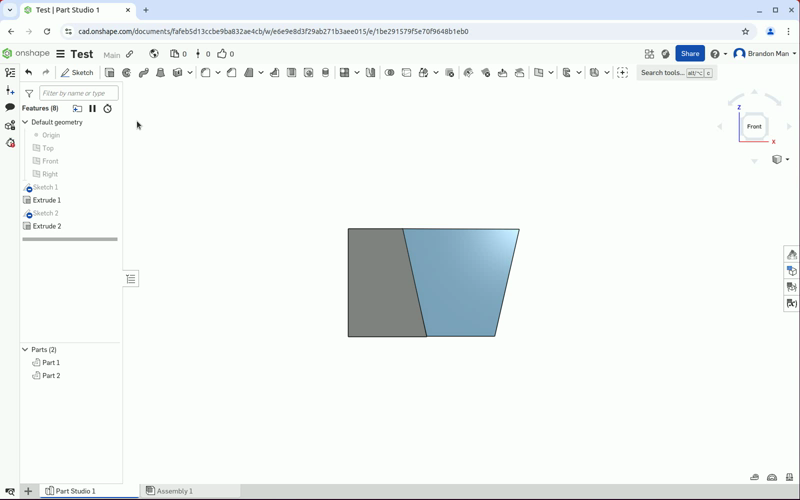
mouse_move(73, 189)
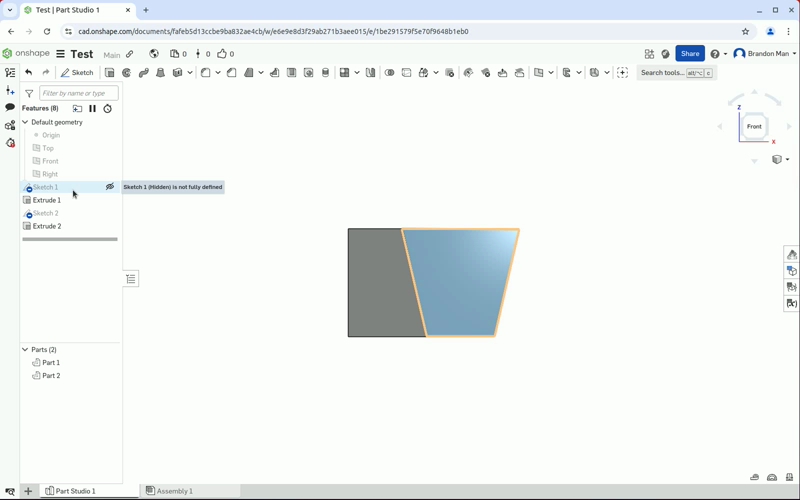
click(73, 189)
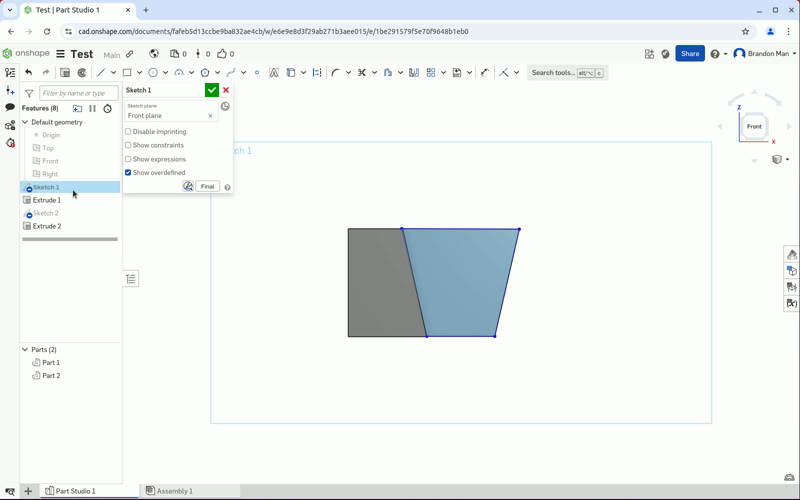
mouse_move(229, 92)
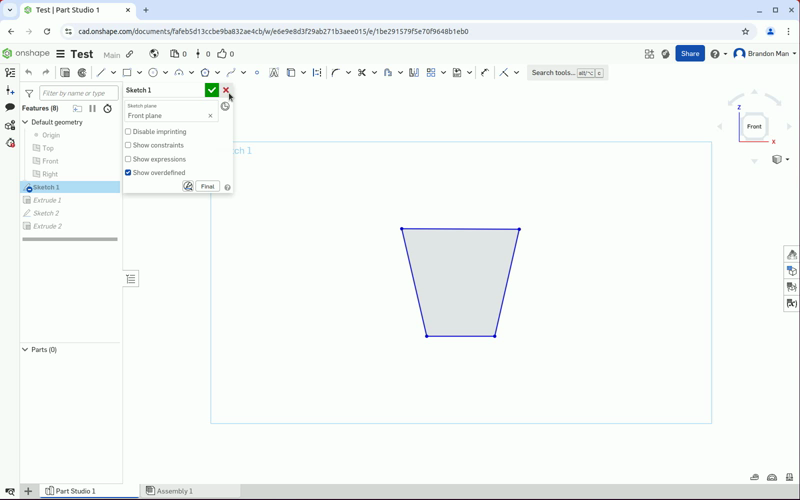
click(229, 92)
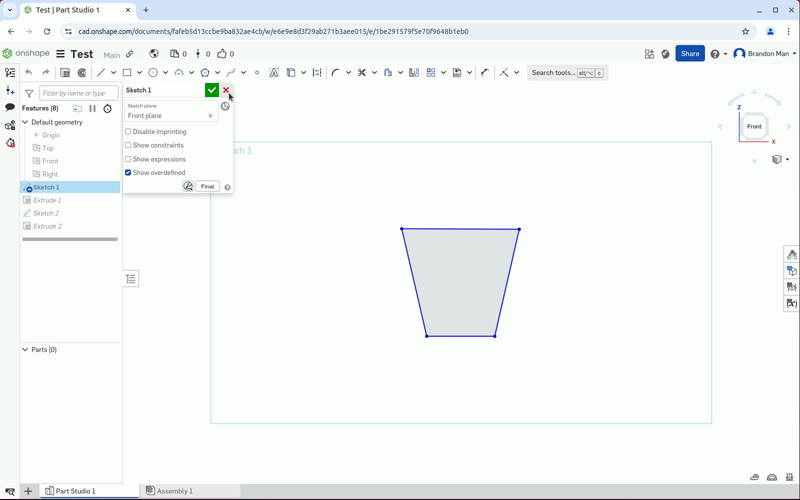
key(shift+s)
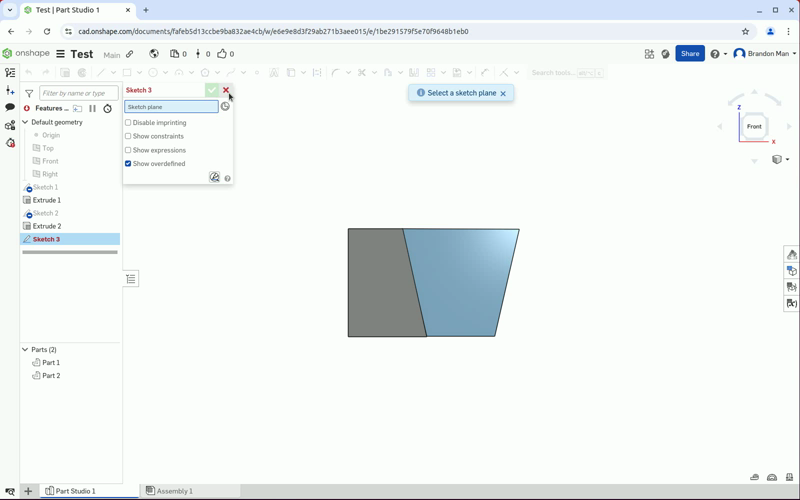
mouse_move(73, 163)
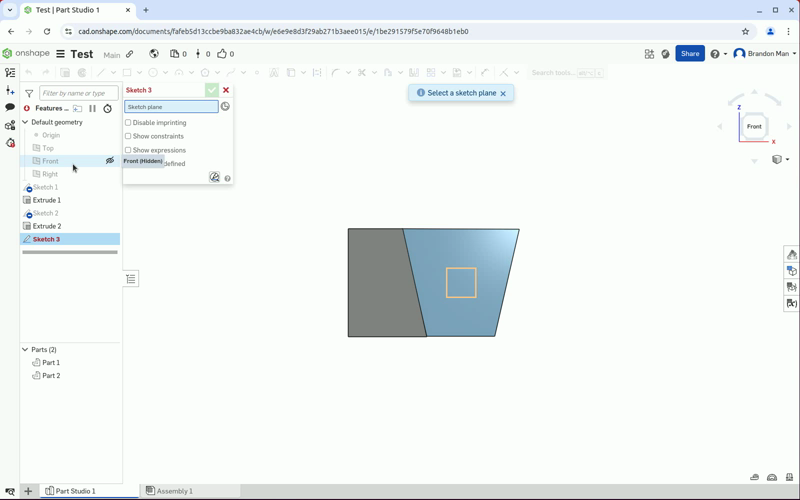
click(73, 163)
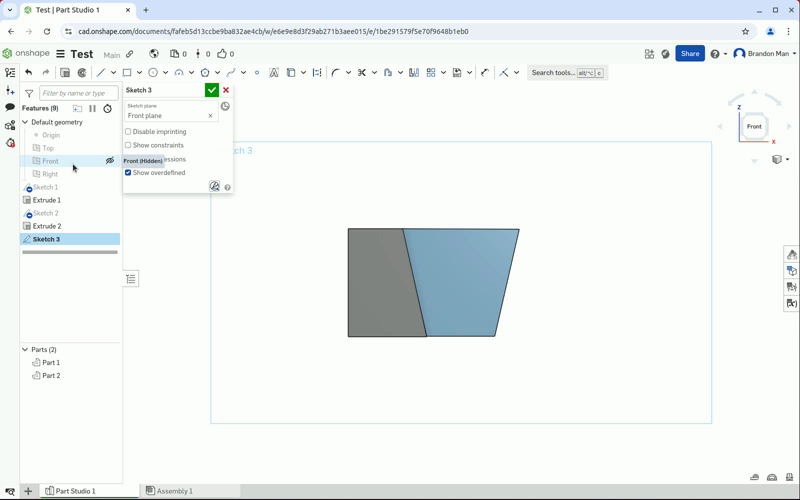
mouse_move(73, 352)
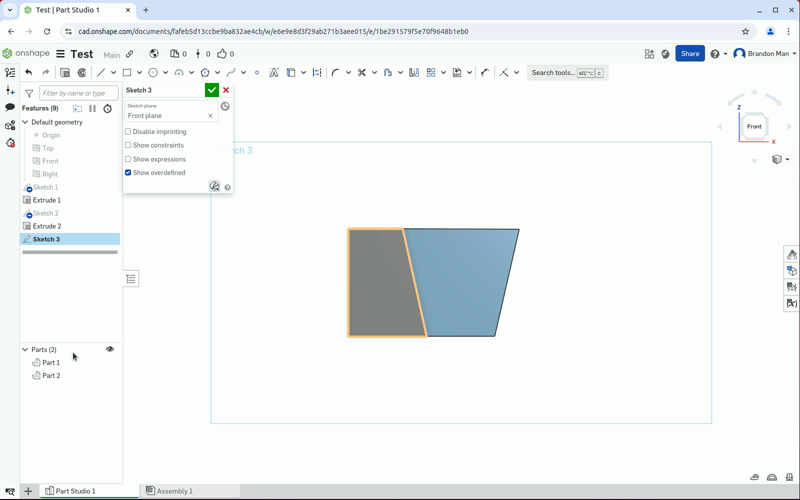
key(y)
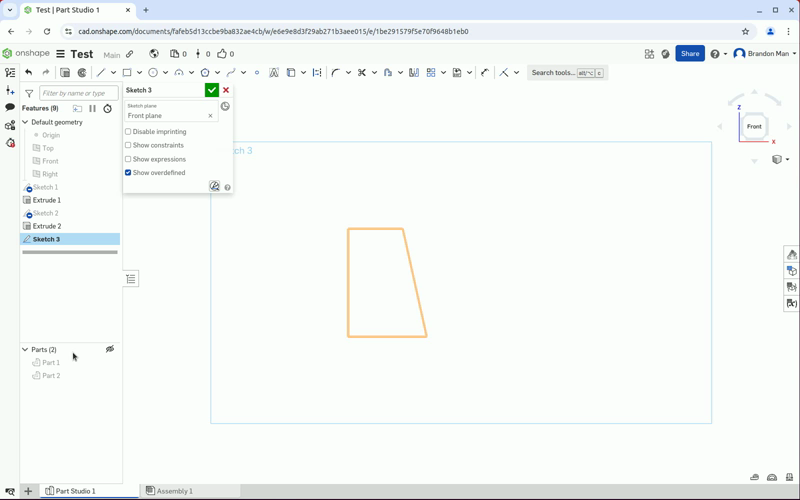
key(l)
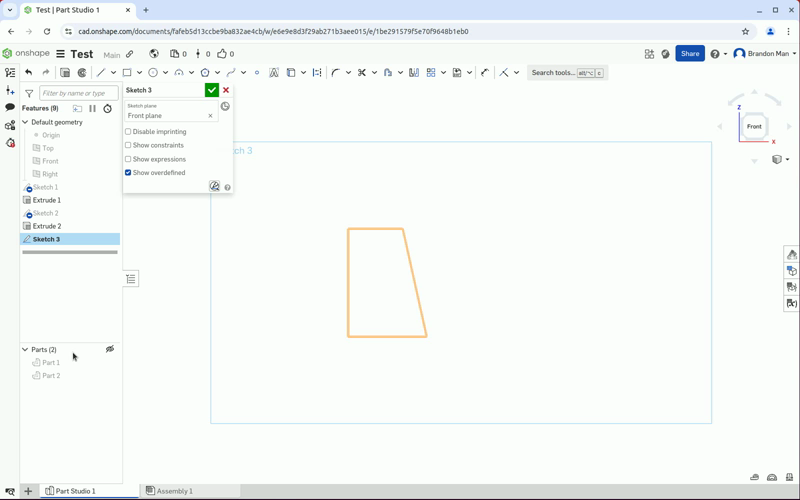
key_down(shift)
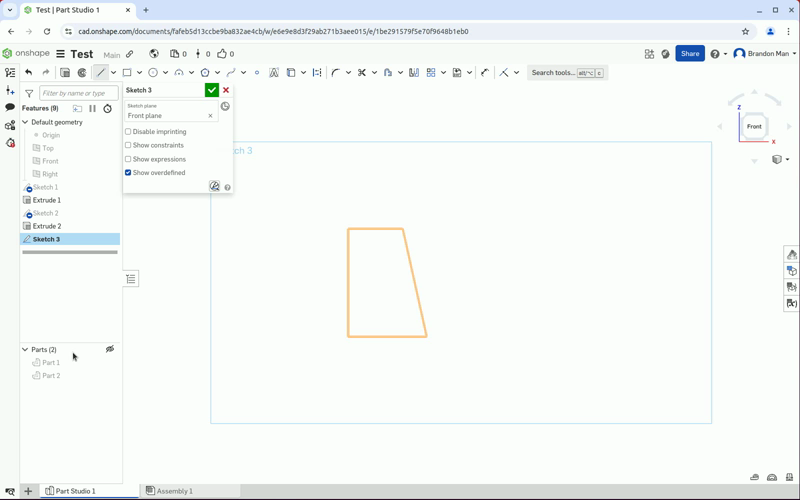
mouse_move(494, 336)
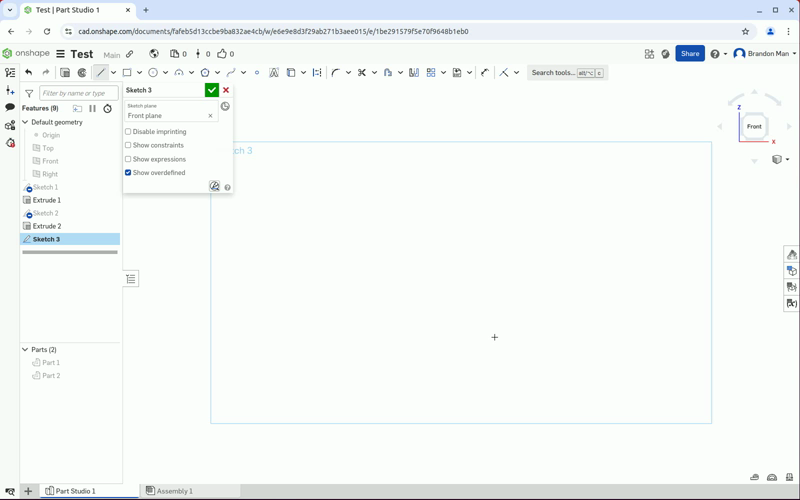
click(494, 336)
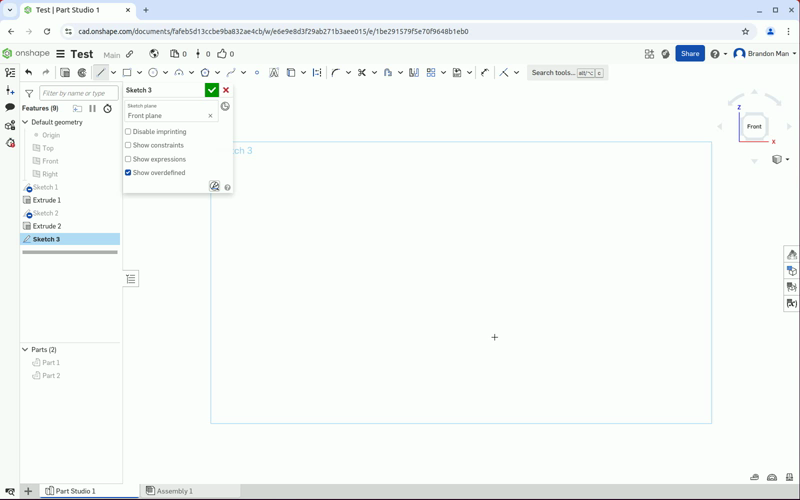
key_up(shift)
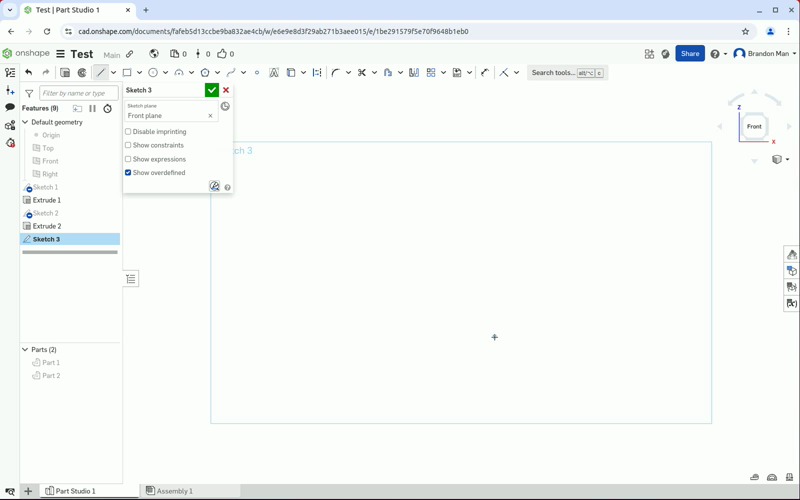
key_down(shift)
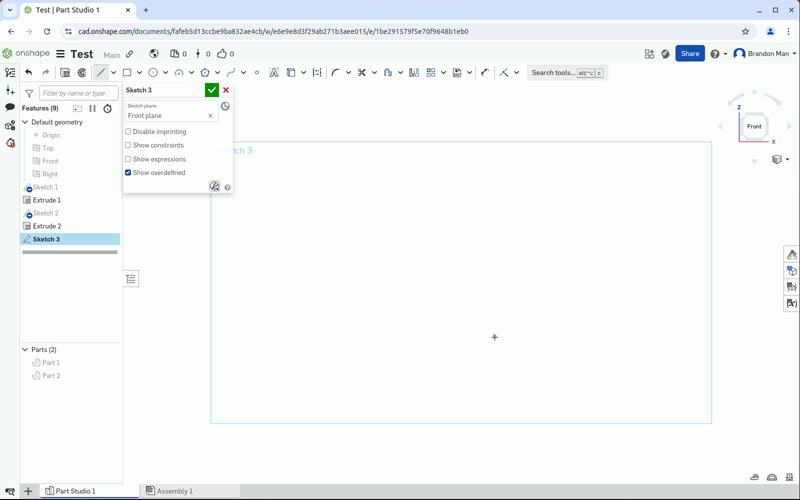
mouse_move(573, 336)
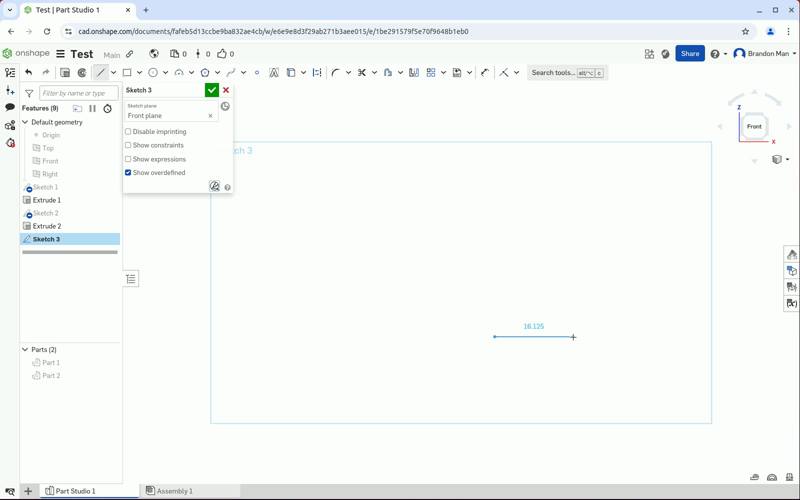
click(573, 336)
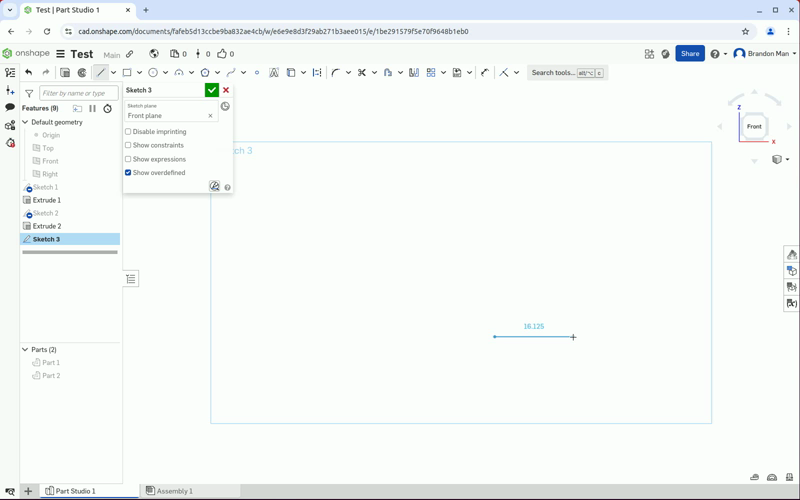
key_up(shift)
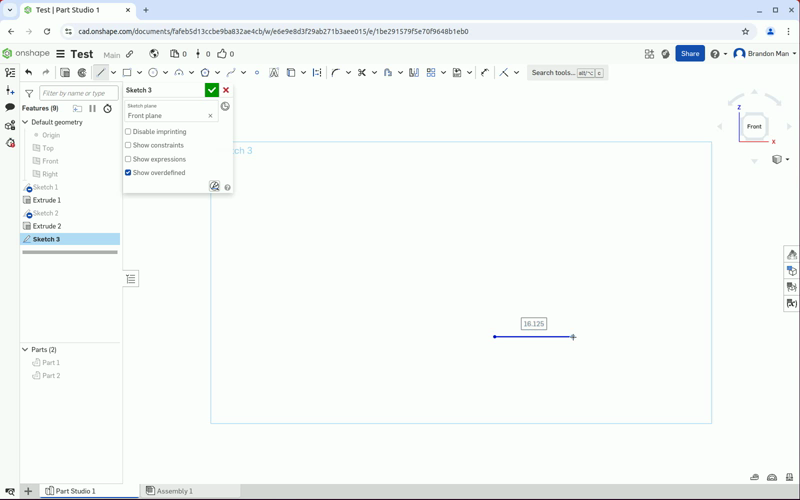
key_down(shift)
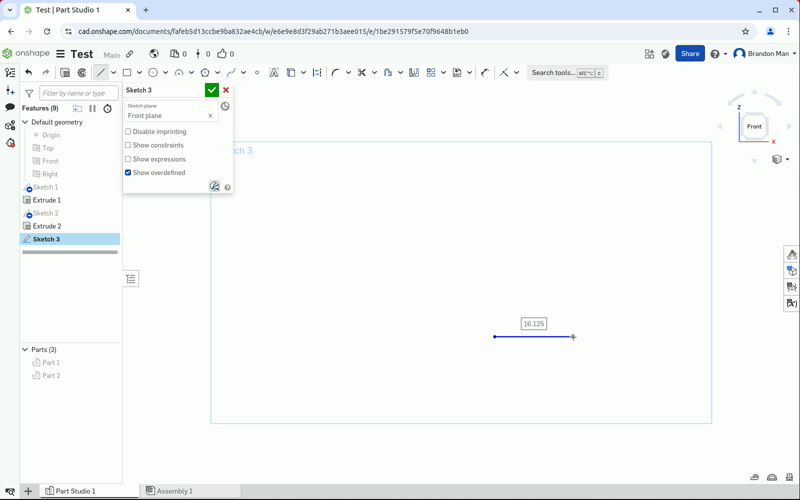
mouse_move(573, 228)
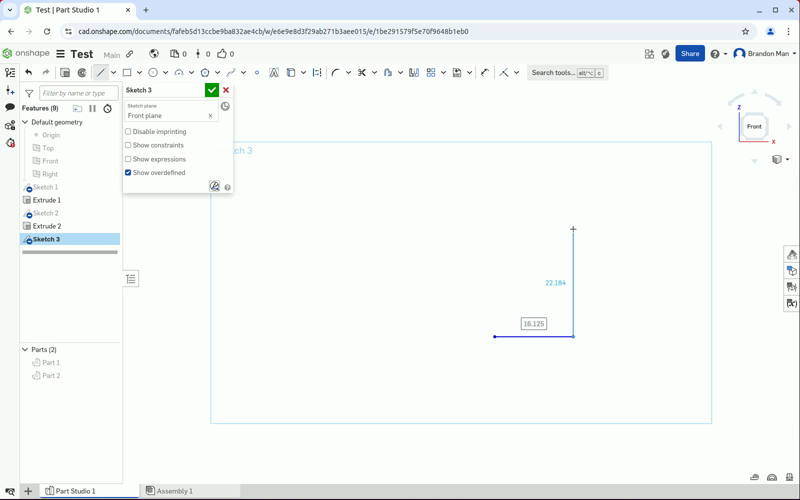
click(573, 228)
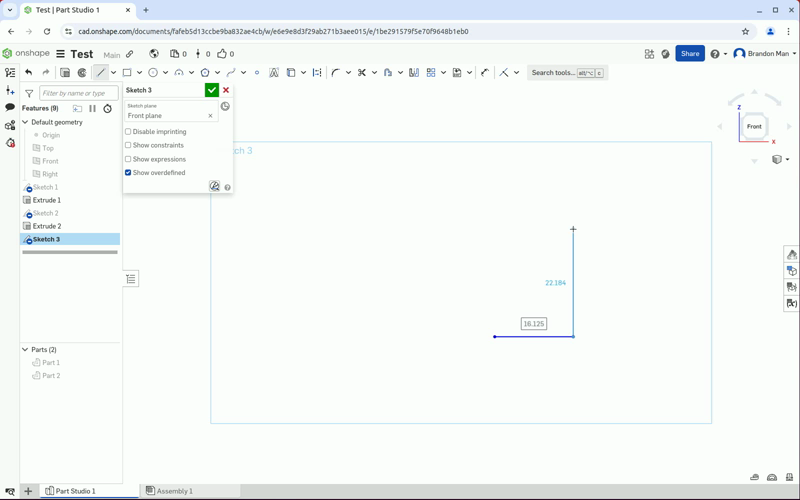
key_up(shift)
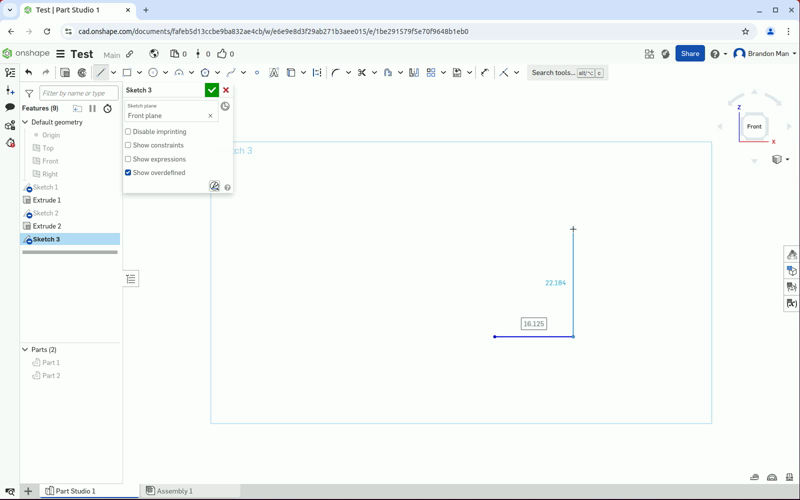
key_down(shift)
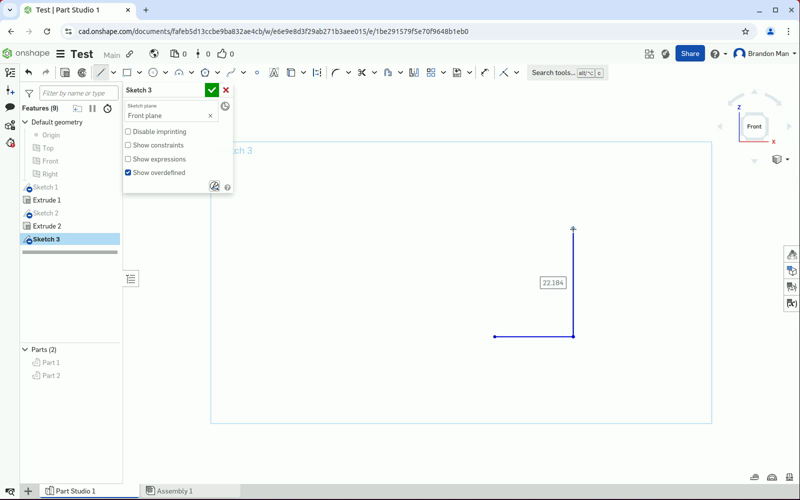
mouse_move(589, 228)
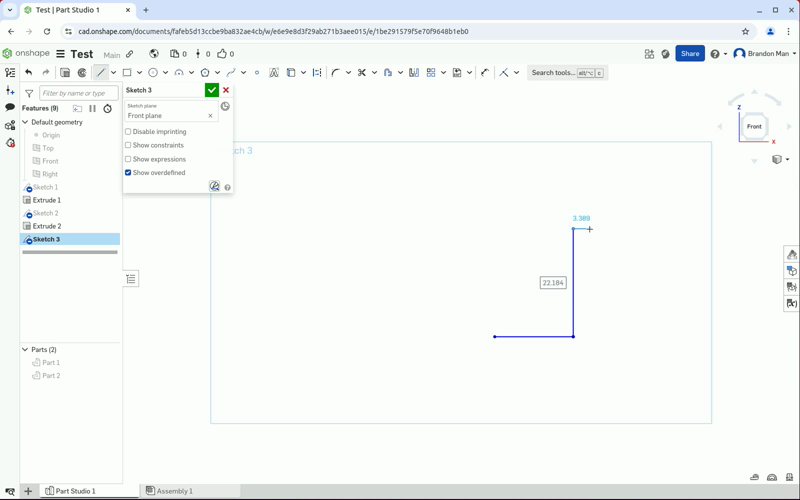
mouse_move(519, 228)
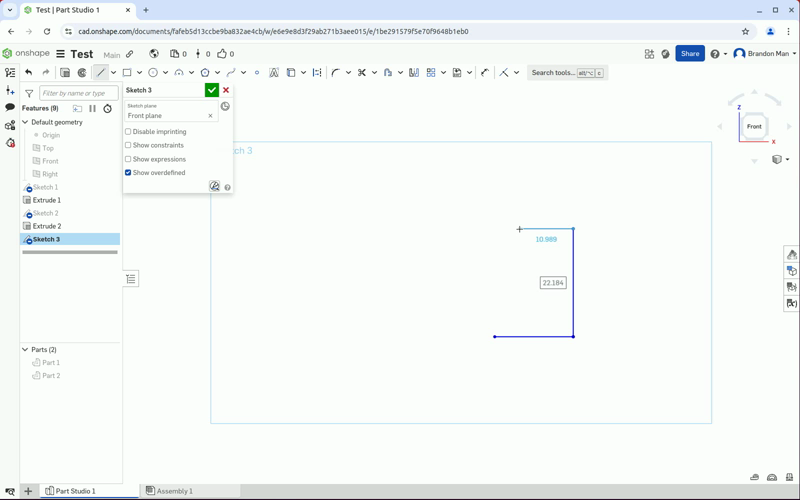
click(519, 228)
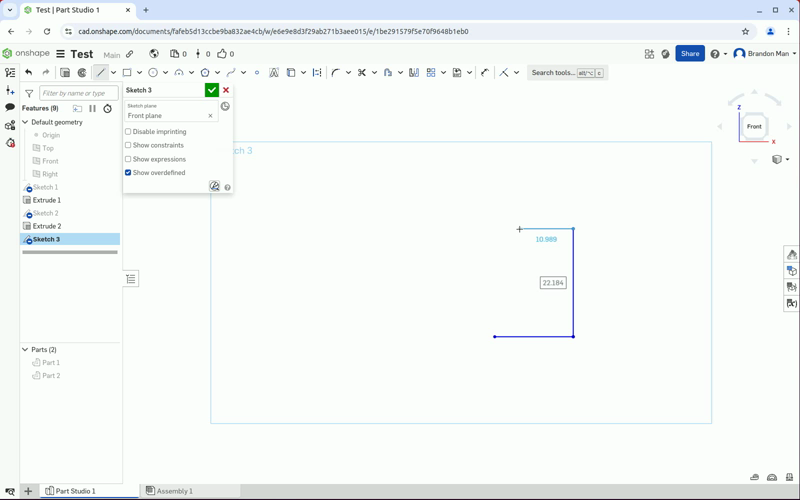
key_up(shift)
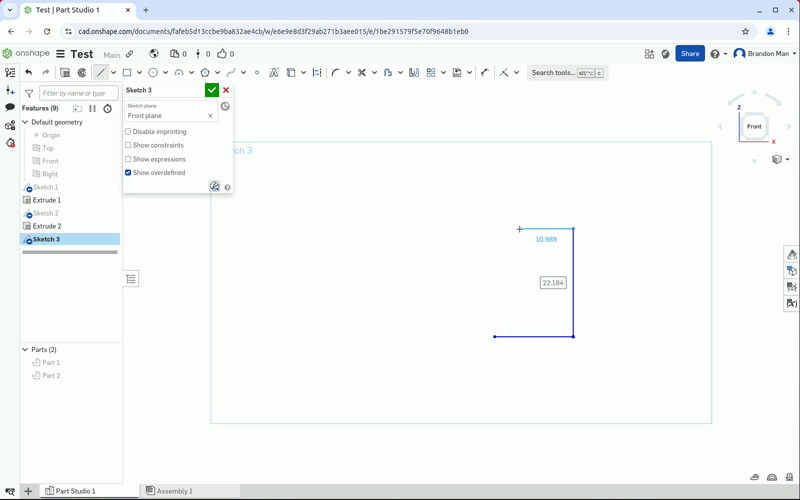
key_down(shift)
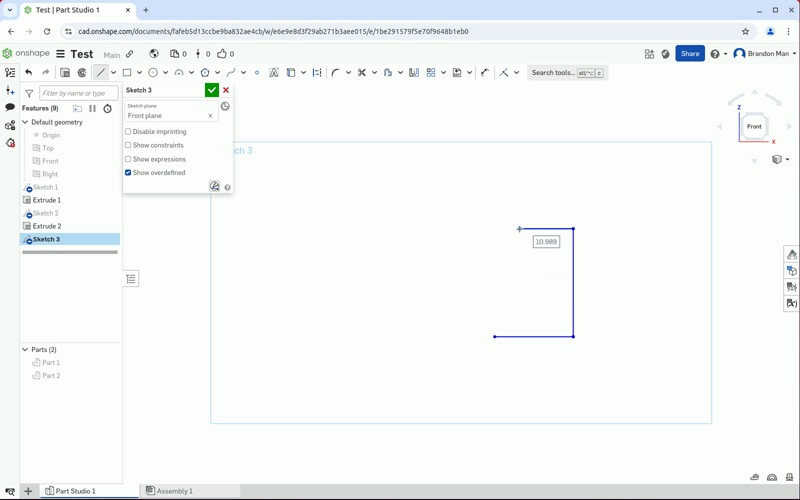
mouse_move(494, 336)
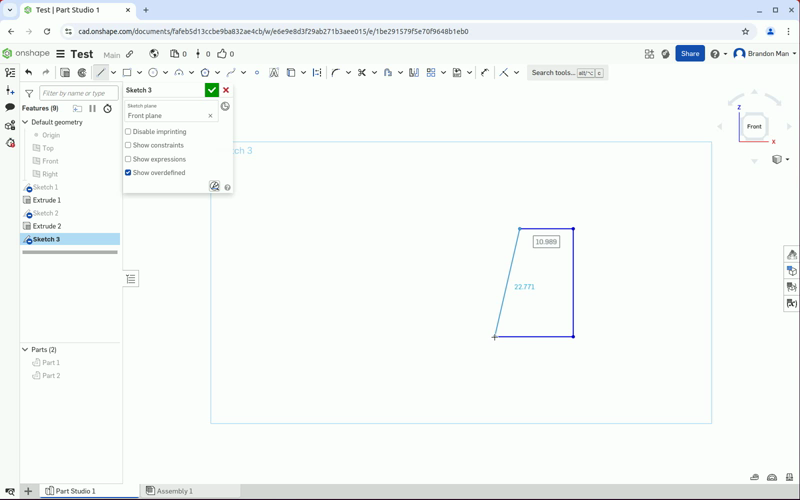
key_up(shift)
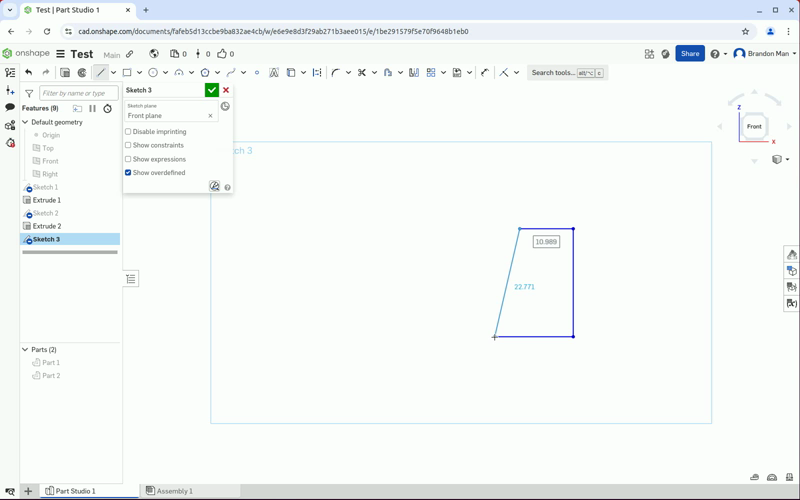
click(494, 336)
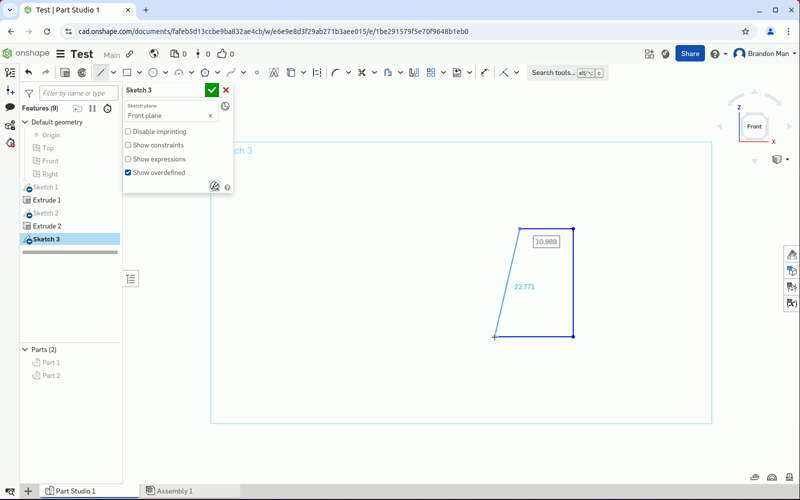
key(esc)
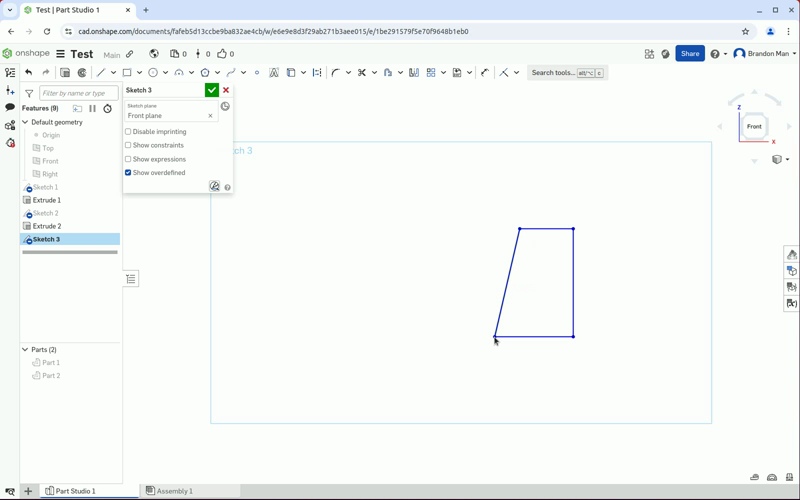
mouse_move(553, 234)
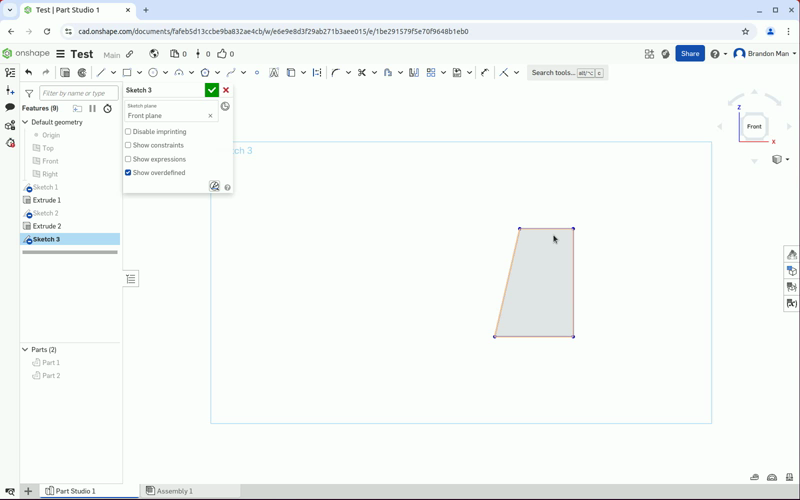
click(553, 234)
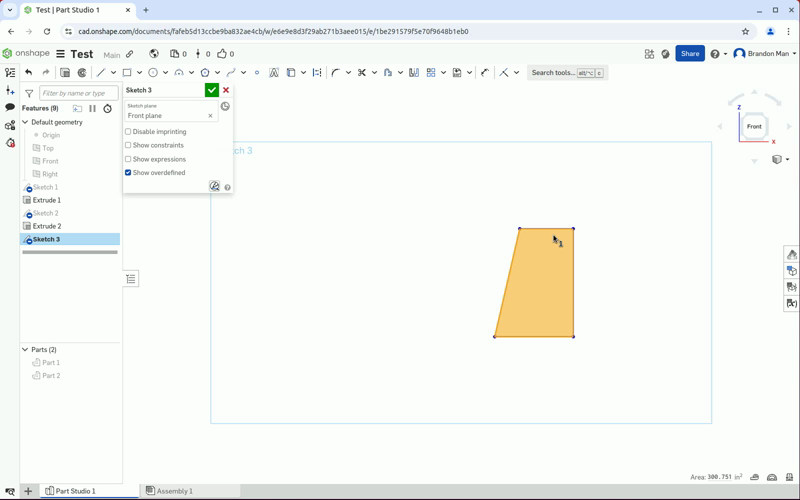
mouse_move(73, 352)
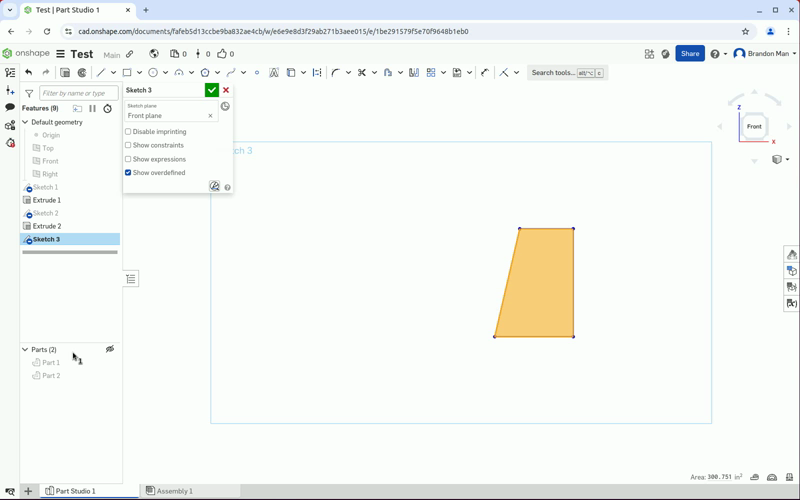
key(shift+y)
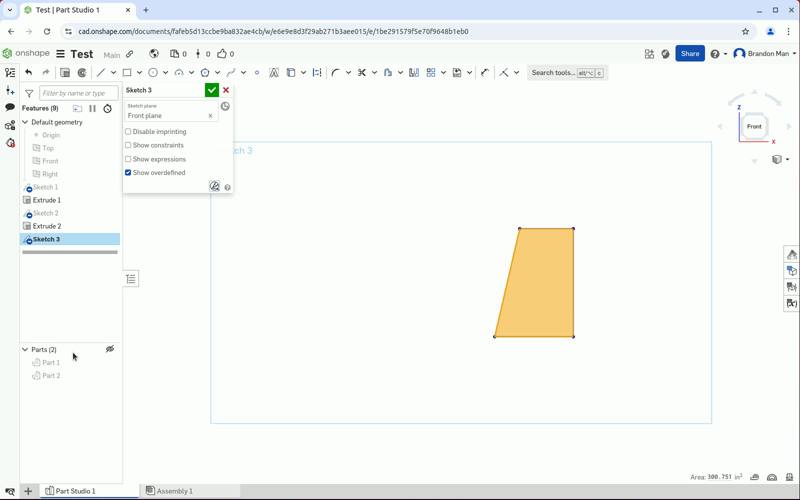
key(shift+e)
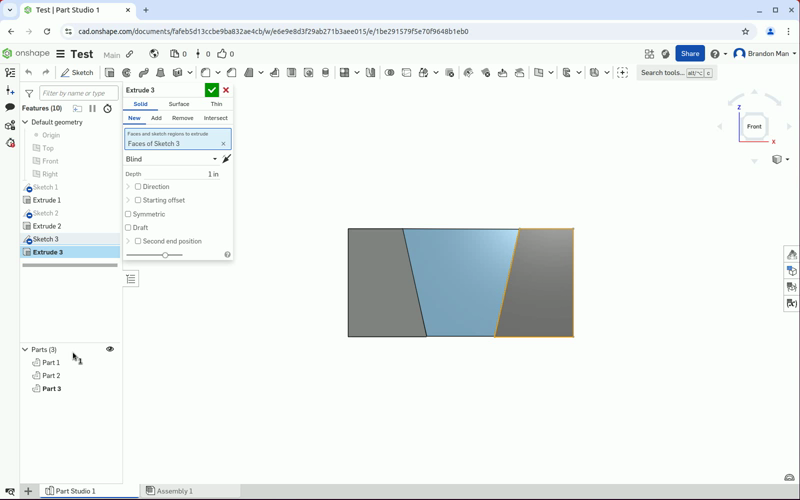
mouse_move(143, 106)
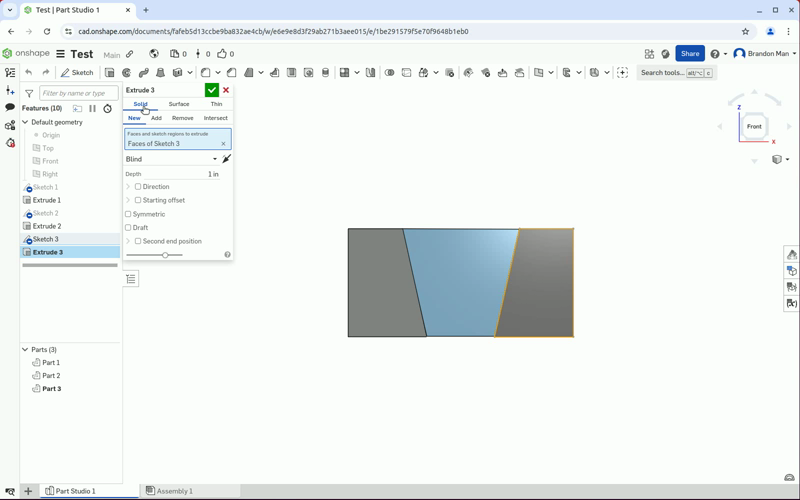
click(143, 106)
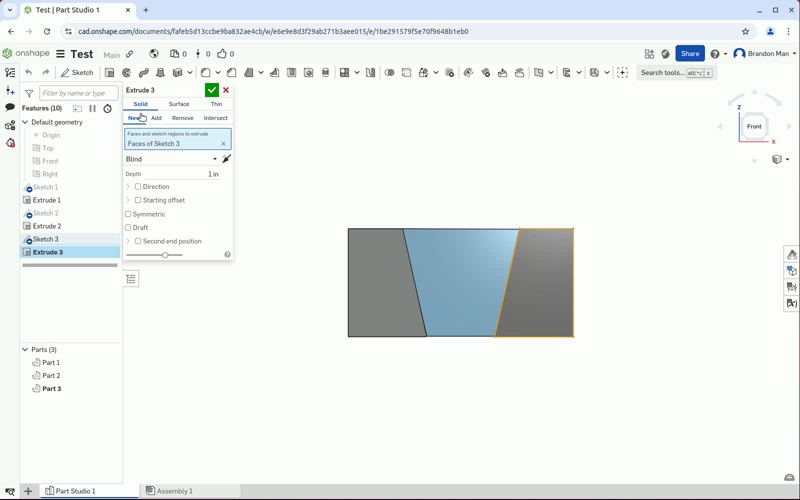
mouse_move(137, 120)
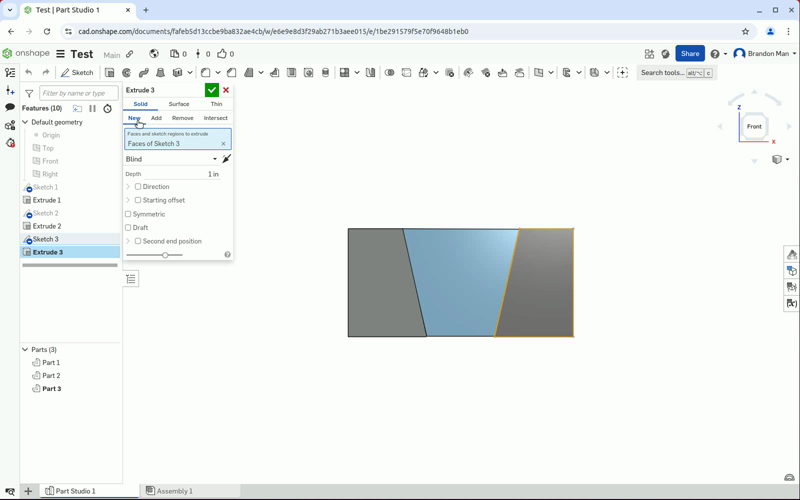
click(137, 120)
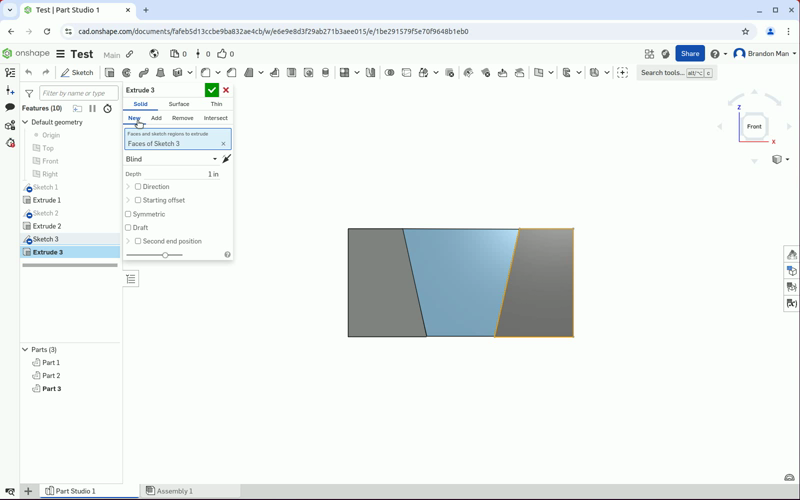
key(tab, 4)
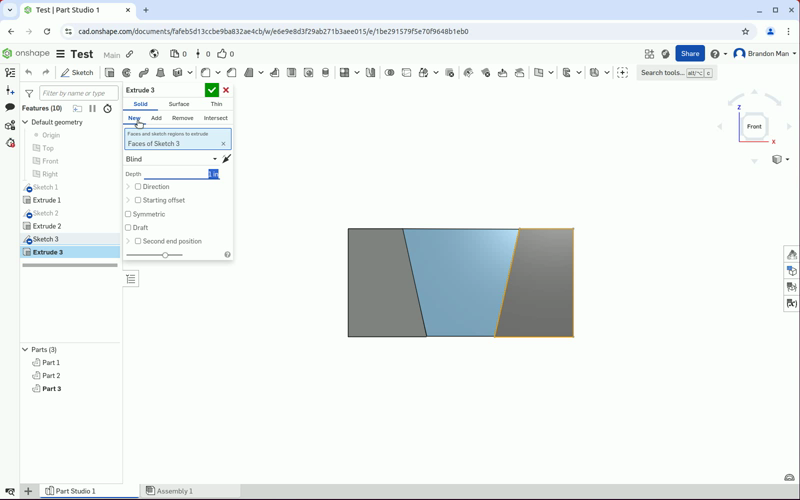
text(12.036)
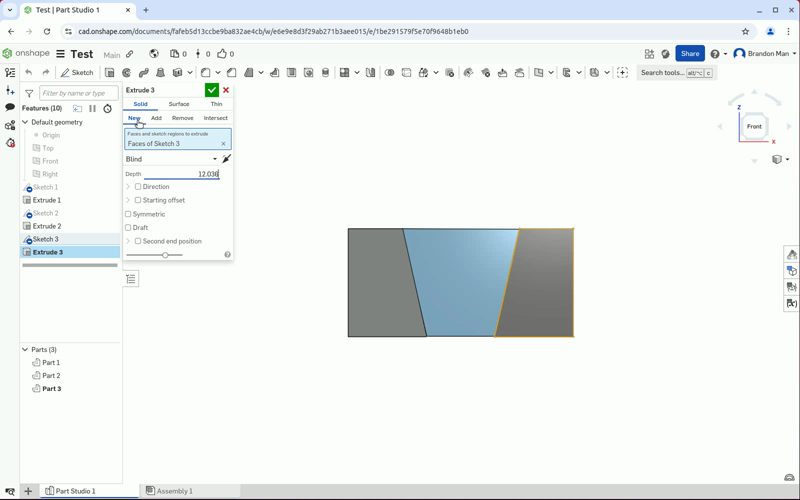
key(enter)
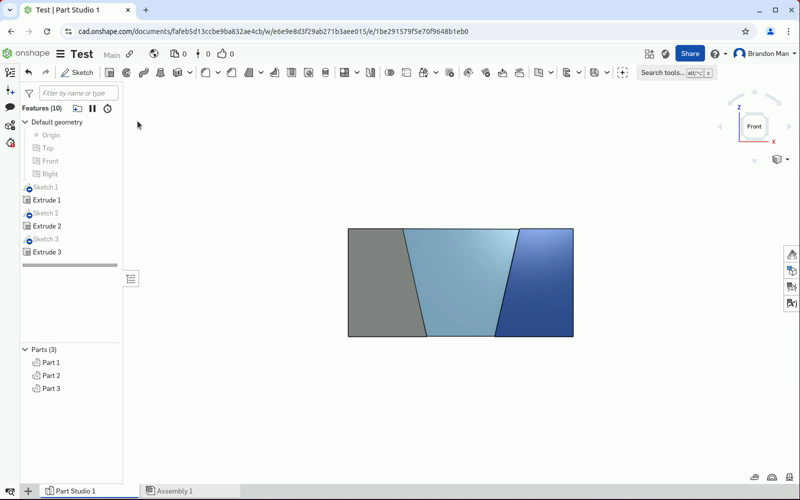
key(shift+h)
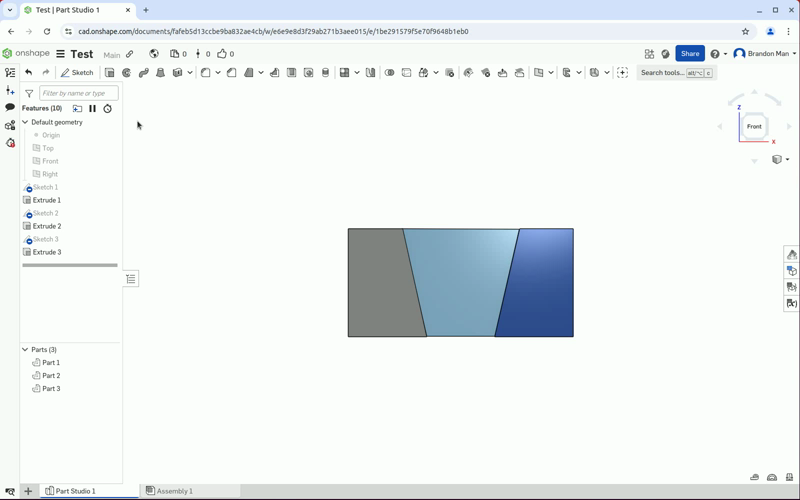
key(shift+h)
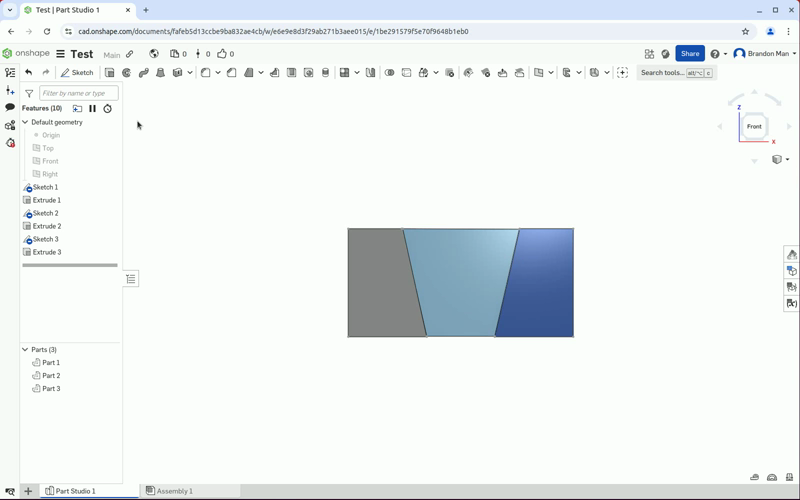
key(shift+7)
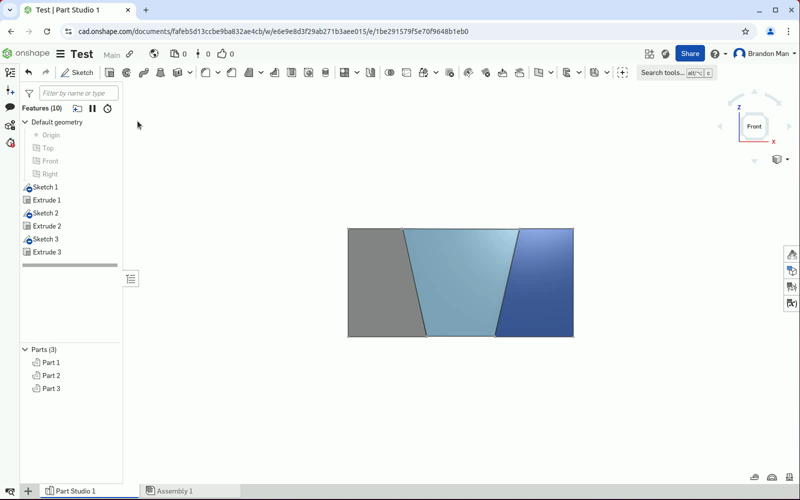
key(left, 2)
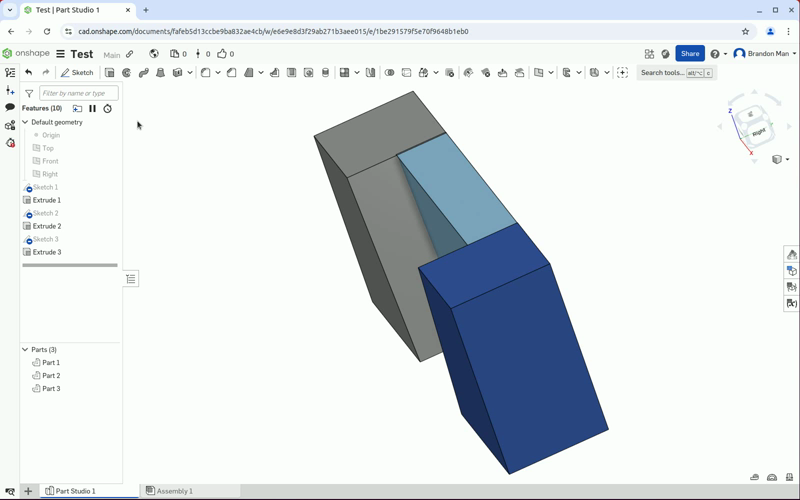
key(down, 2)
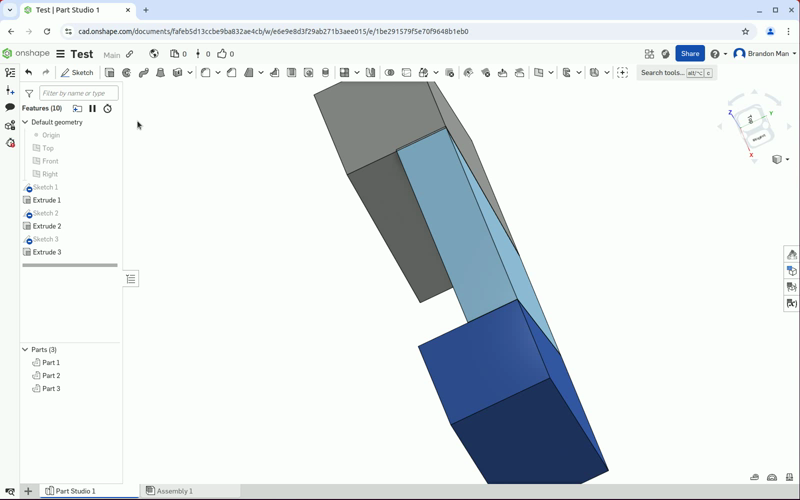
key(up, 2)
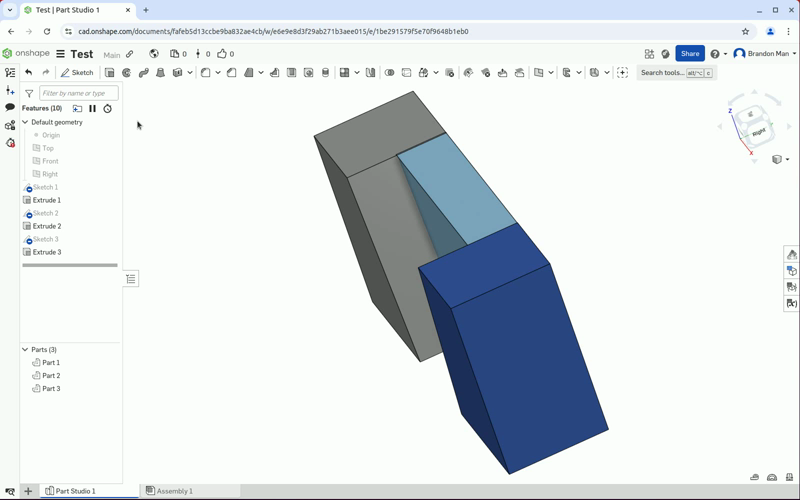
key(right, 2)
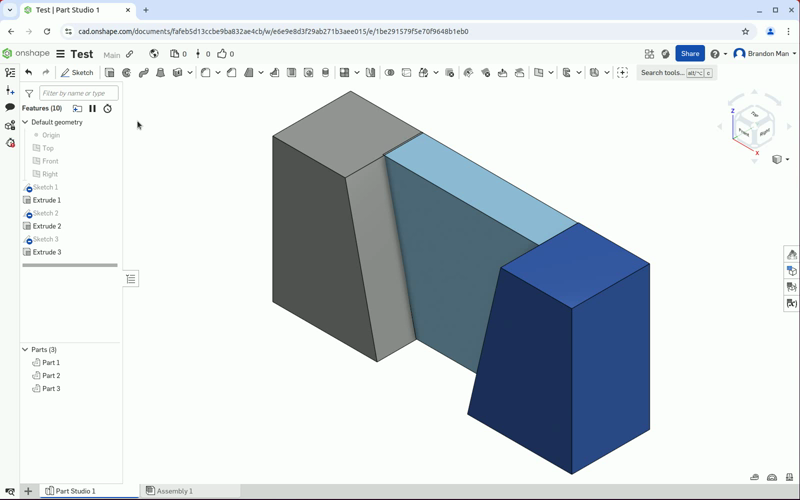
mouse_move(73, 189)
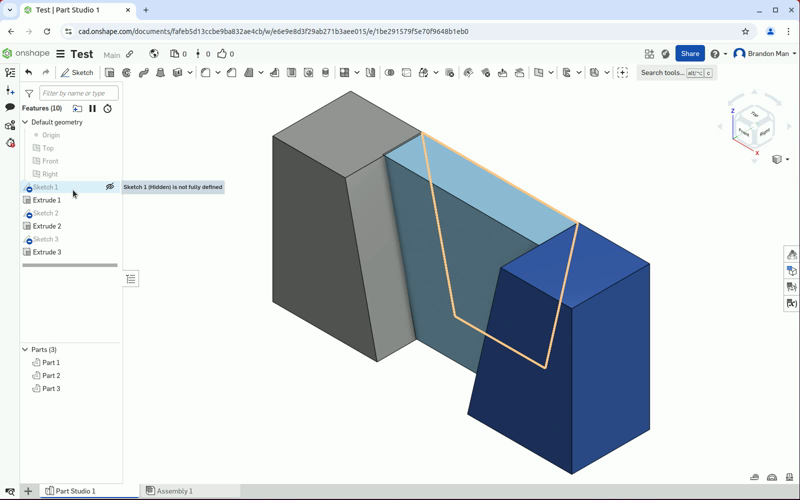
click(73, 189)